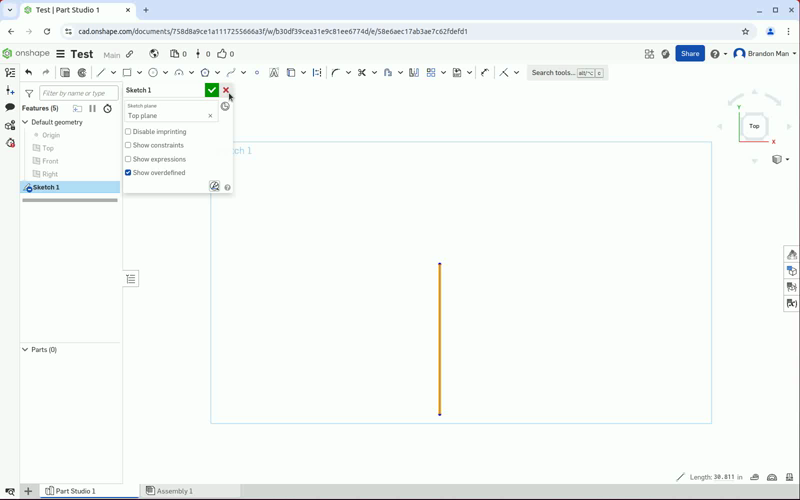
key(shift+h)
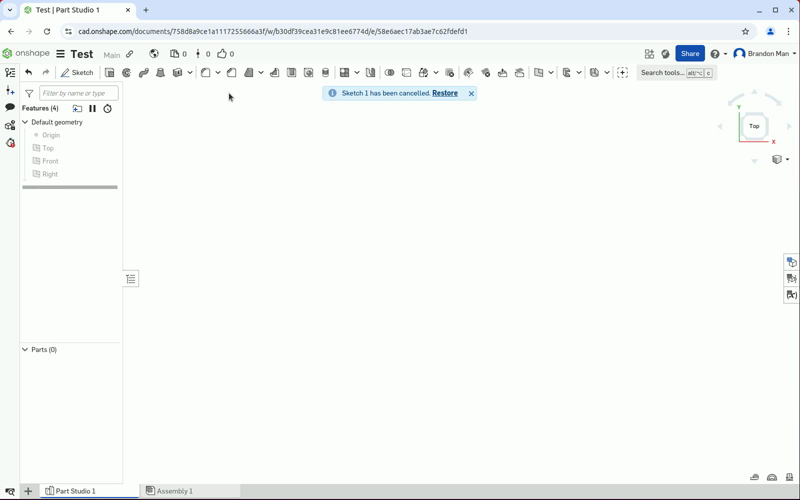
mouse_move(73, 352)
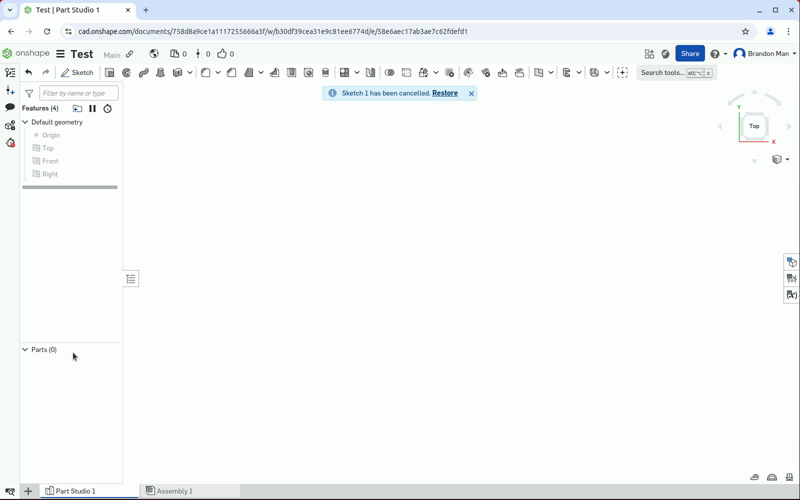
key(y)
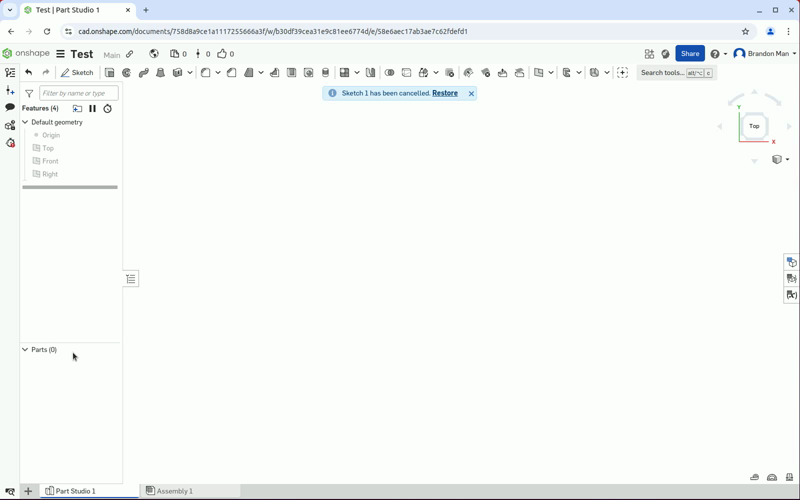
key(shift+p)
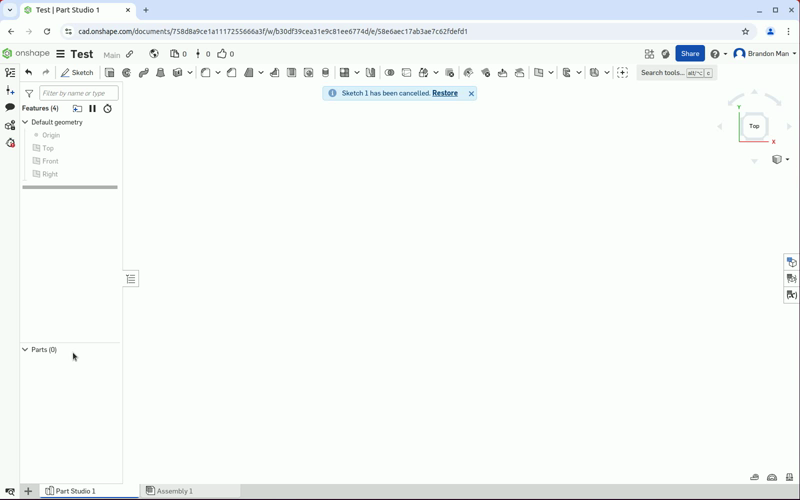
key(space)
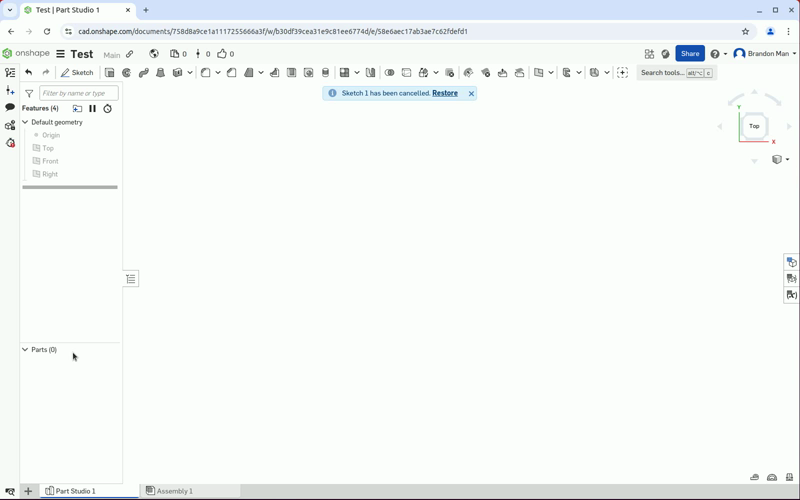
key_down(shift)
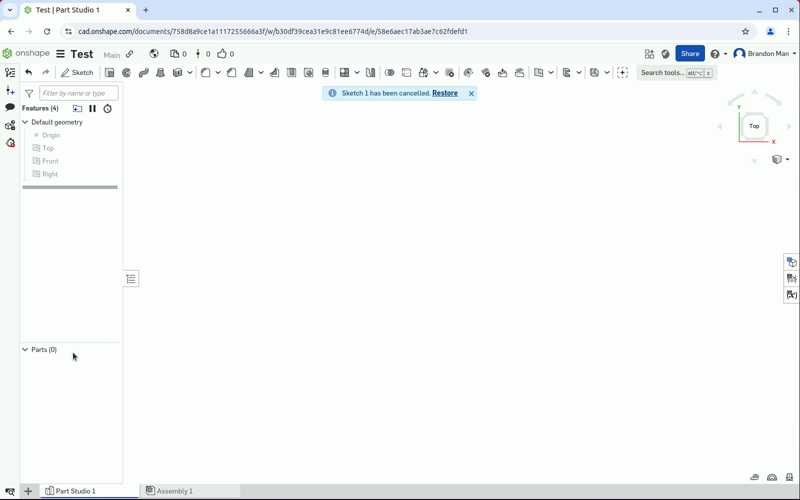
key(up)
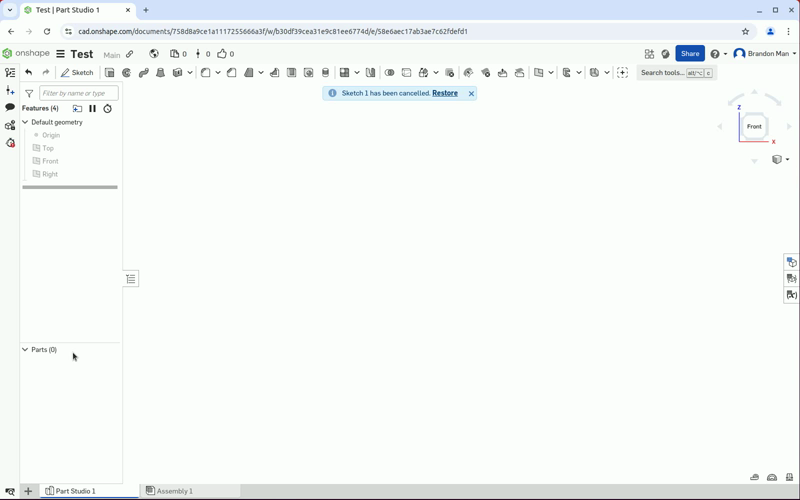
key_up(shift)
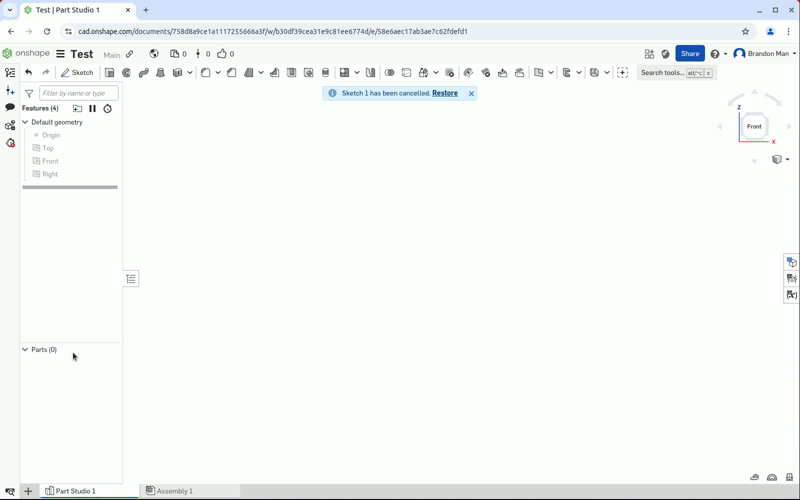
mouse_move(73, 352)
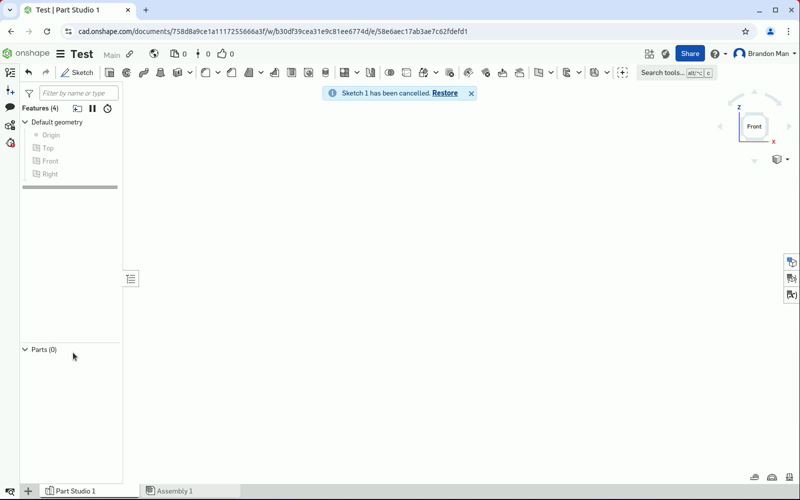
key(shift+y)
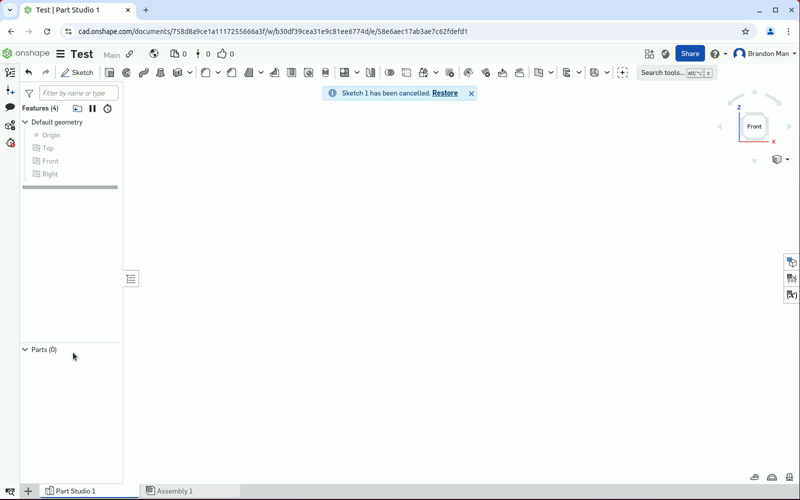
key(shift+s)
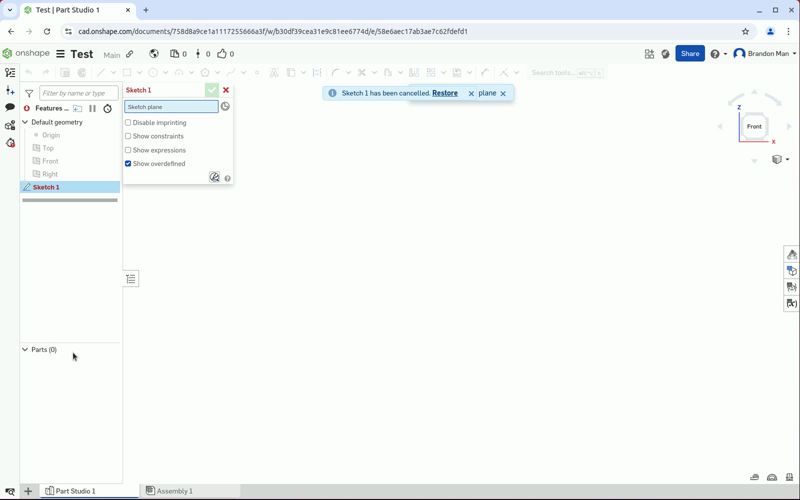
mouse_move(73, 163)
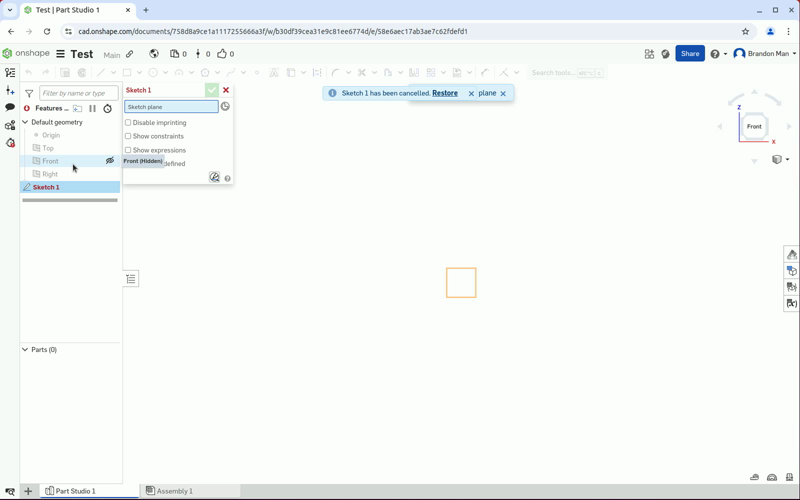
click(73, 163)
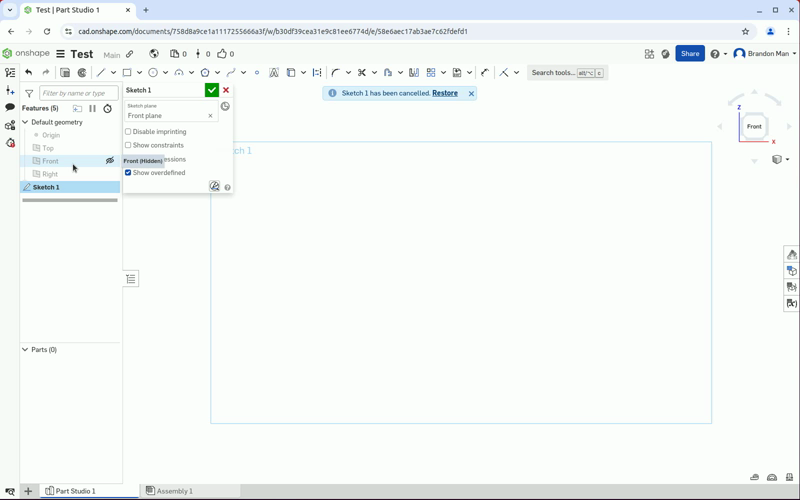
mouse_move(73, 352)
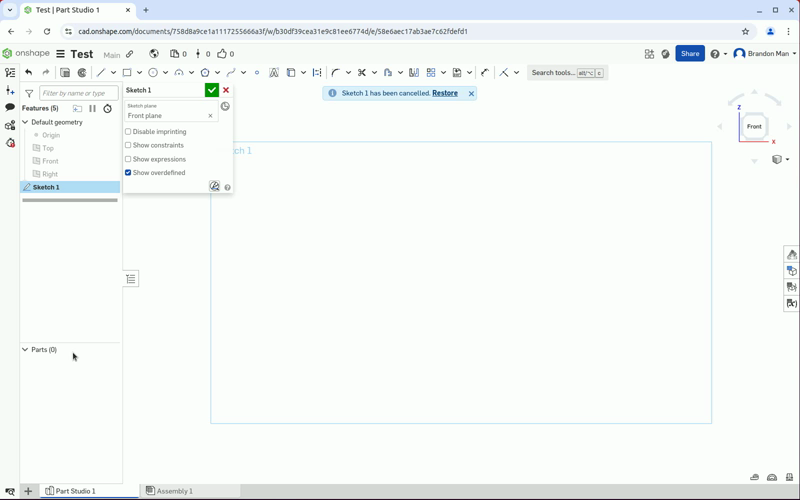
key(y)
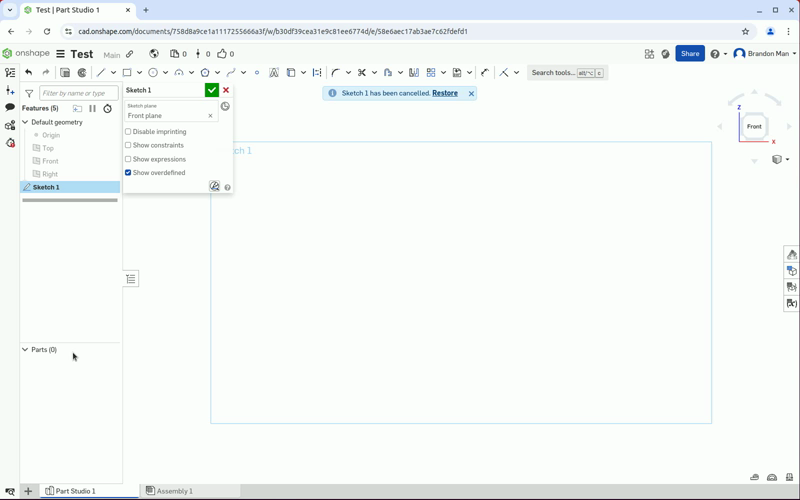
key(l)
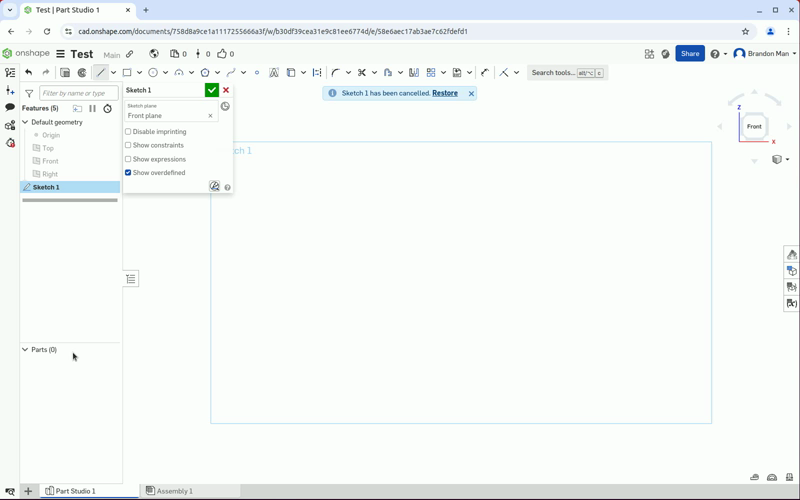
key_down(shift)
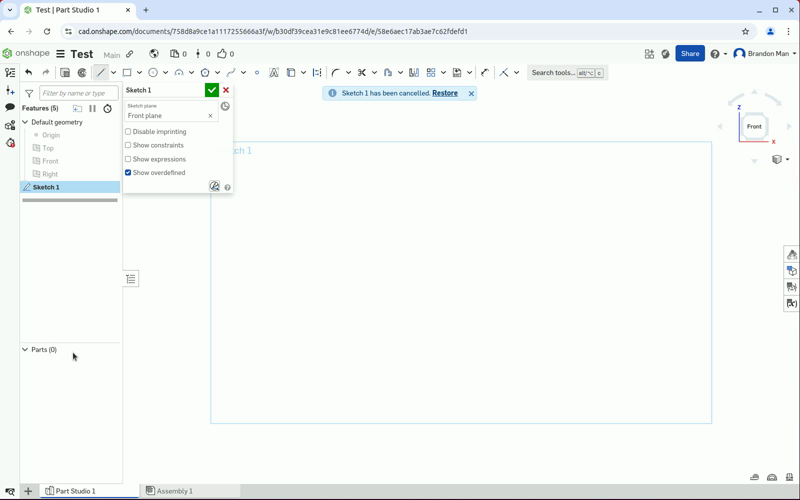
mouse_move(348, 376)
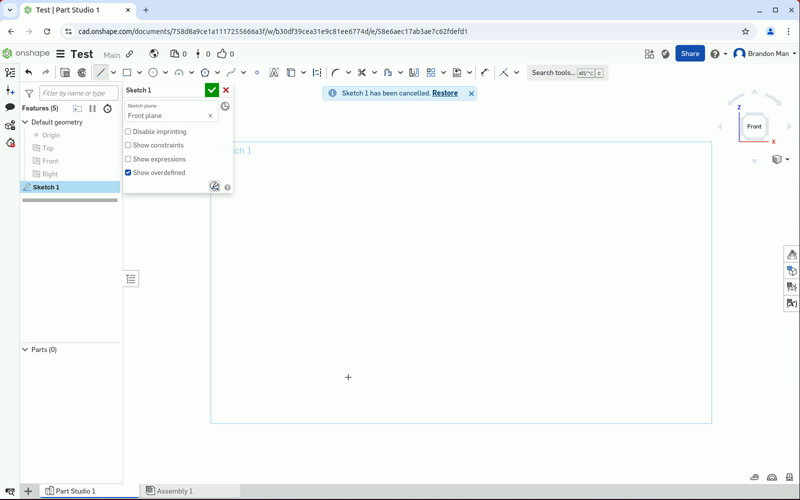
click(348, 376)
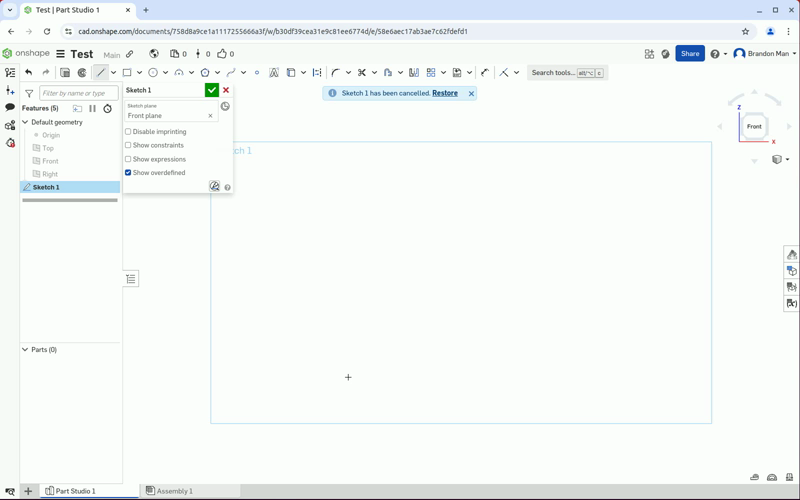
key_up(shift)
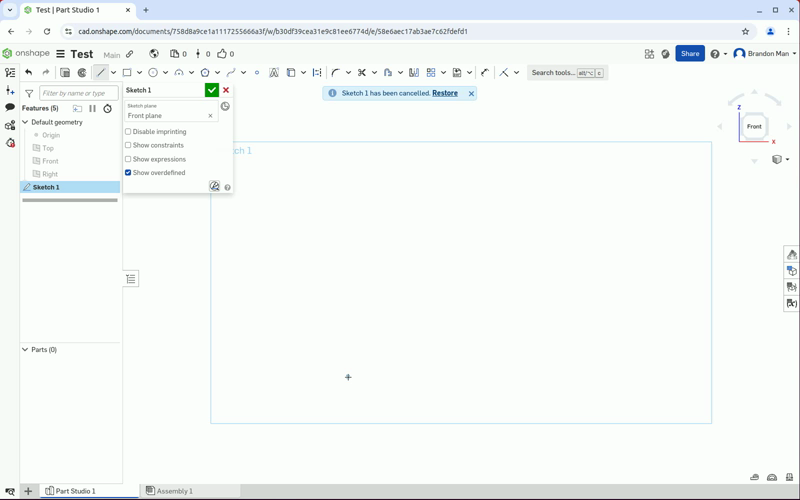
key_down(shift)
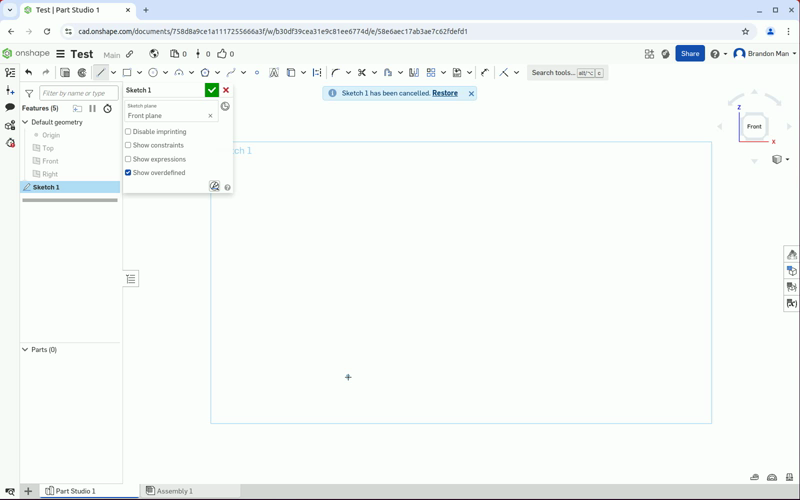
mouse_move(572, 376)
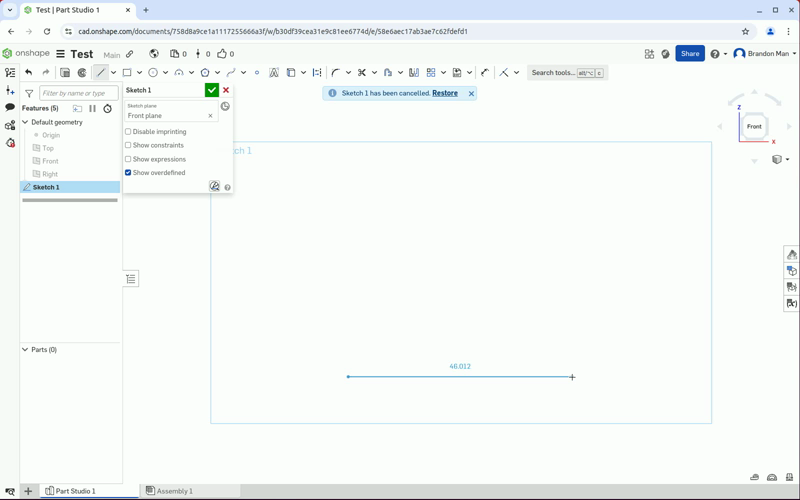
click(572, 376)
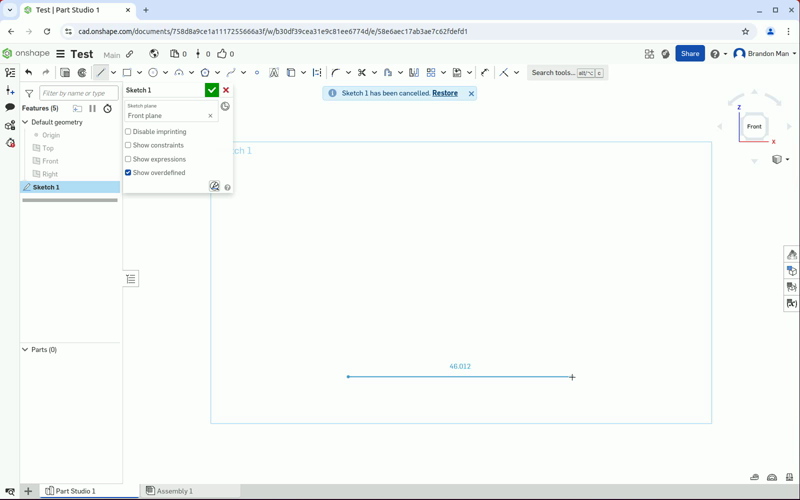
key_up(shift)
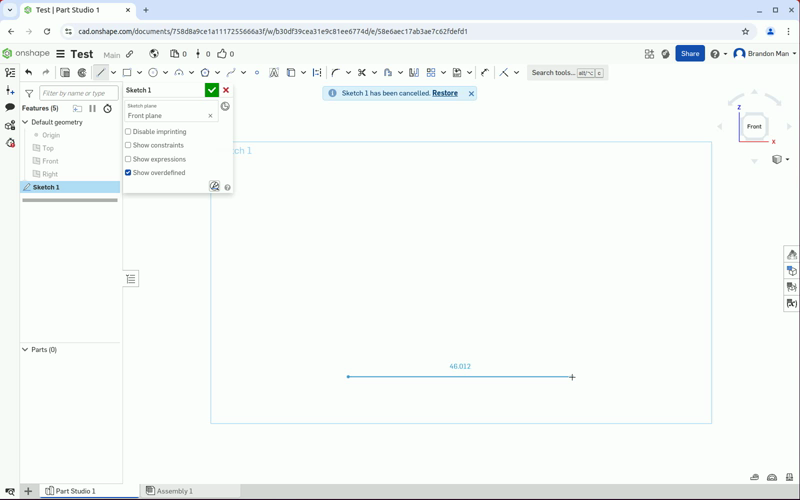
key_down(shift)
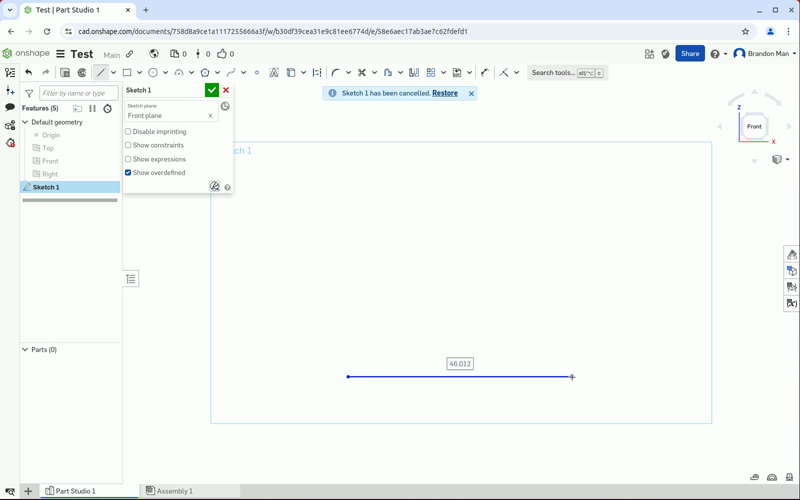
mouse_move(572, 190)
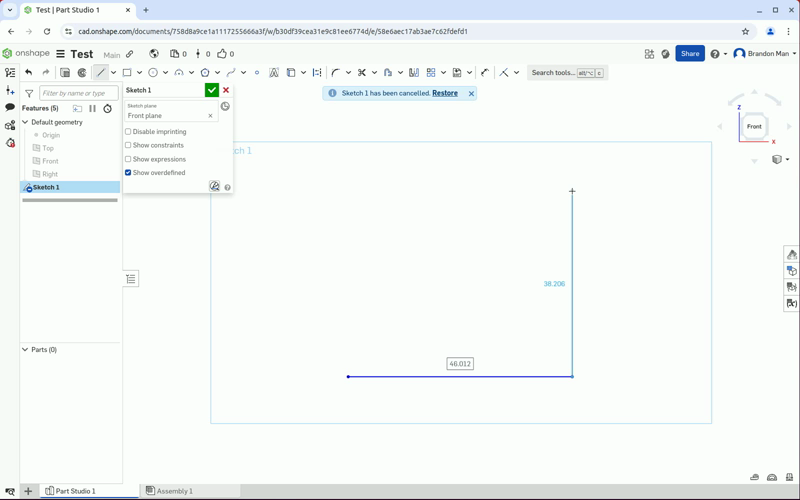
click(572, 190)
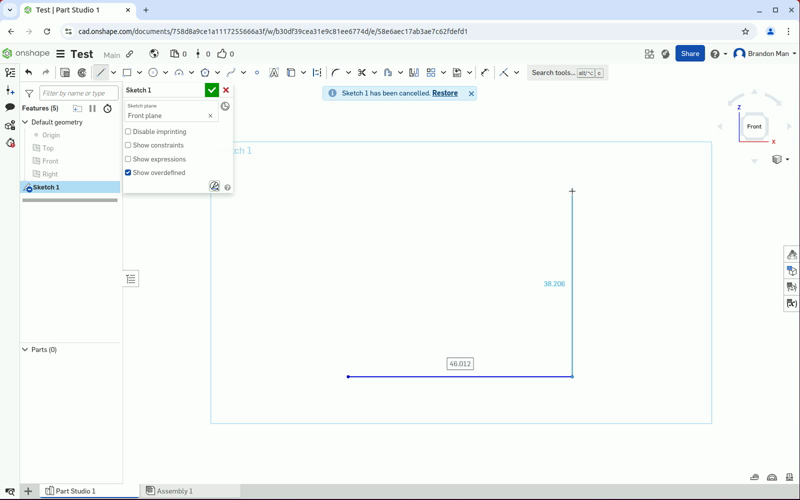
key_up(shift)
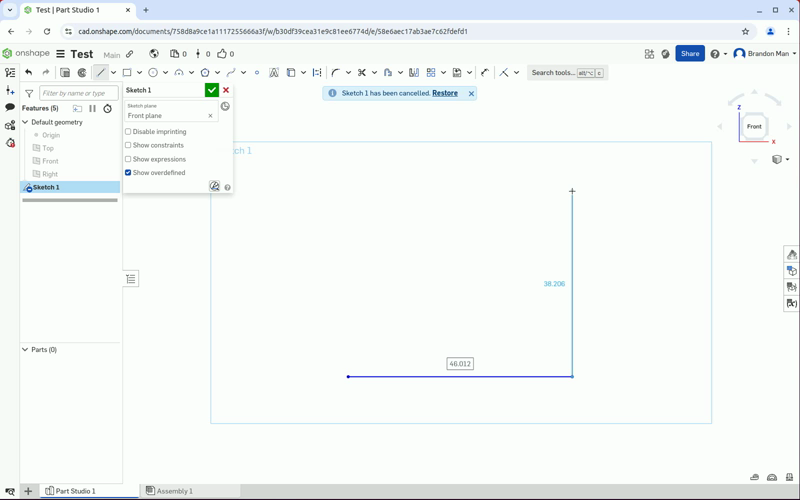
key_down(shift)
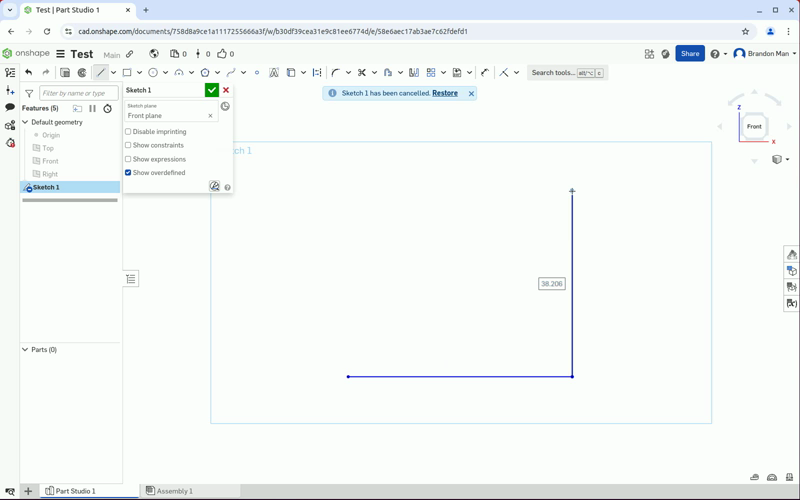
mouse_move(348, 190)
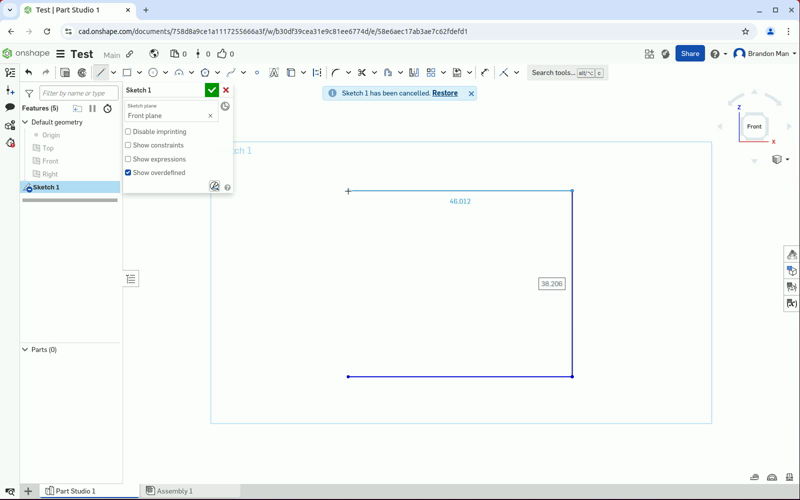
click(348, 190)
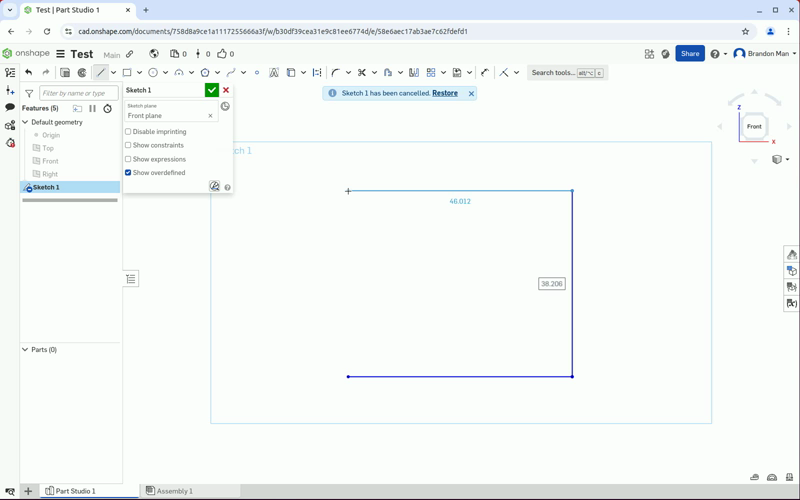
key_up(shift)
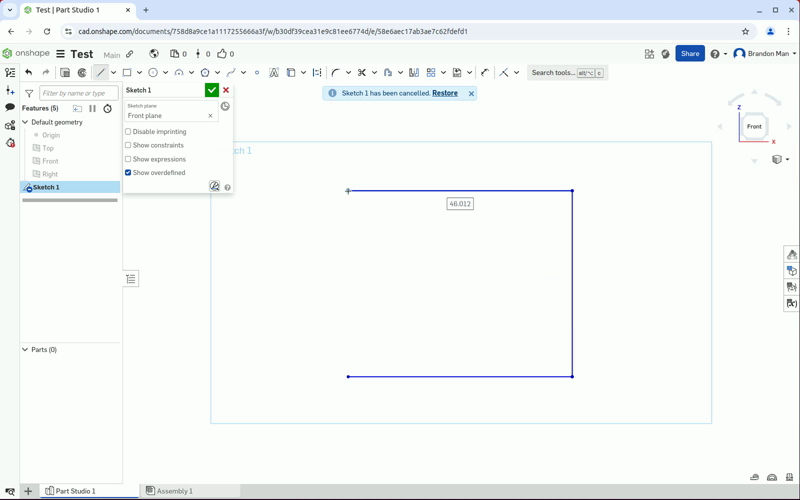
key_down(shift)
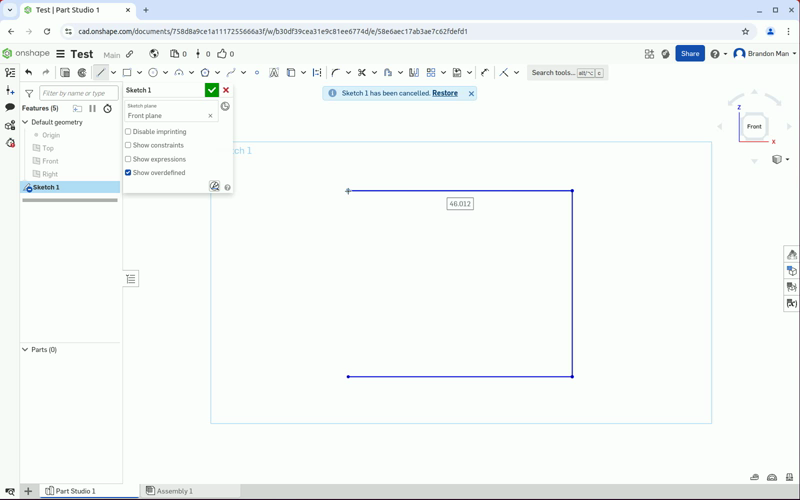
mouse_move(348, 376)
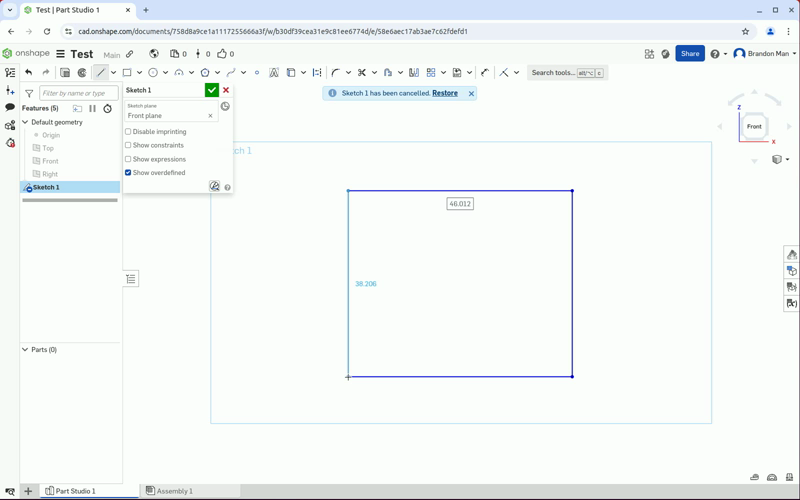
key_up(shift)
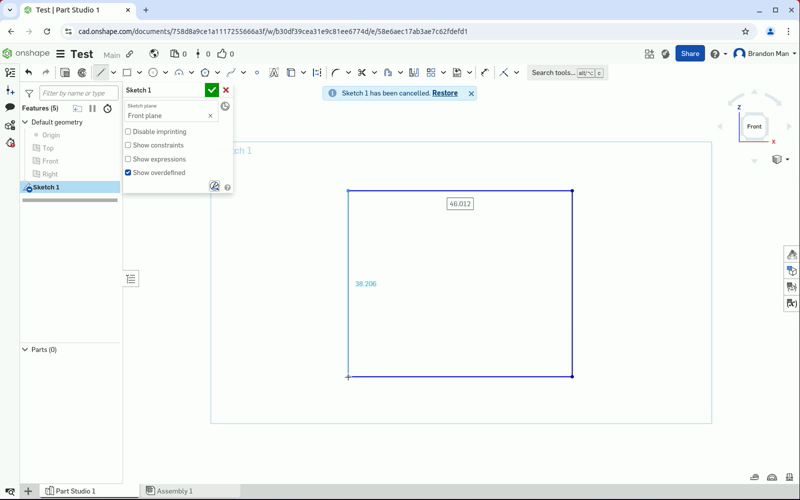
click(348, 376)
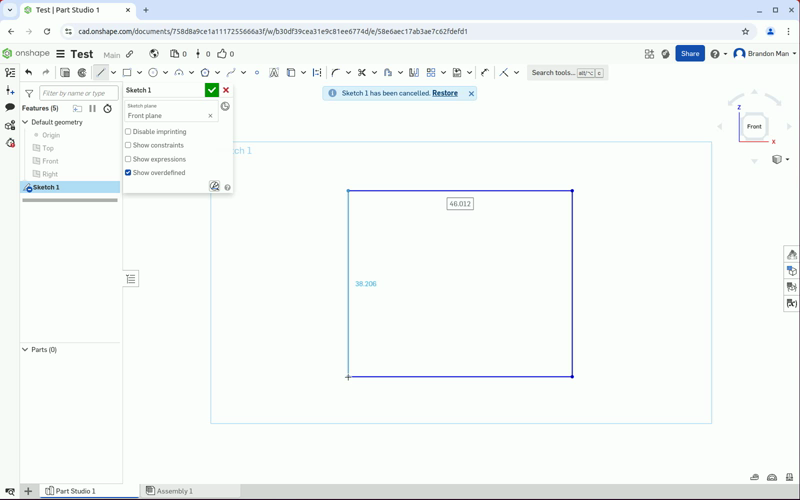
key(esc)
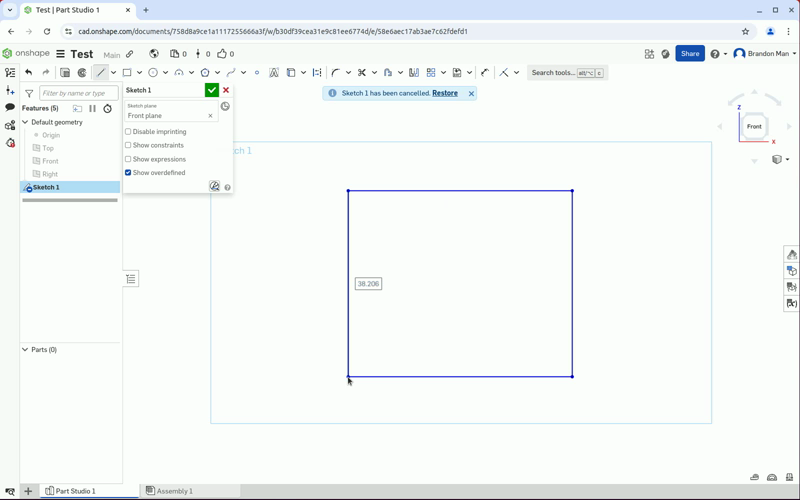
mouse_move(403, 317)
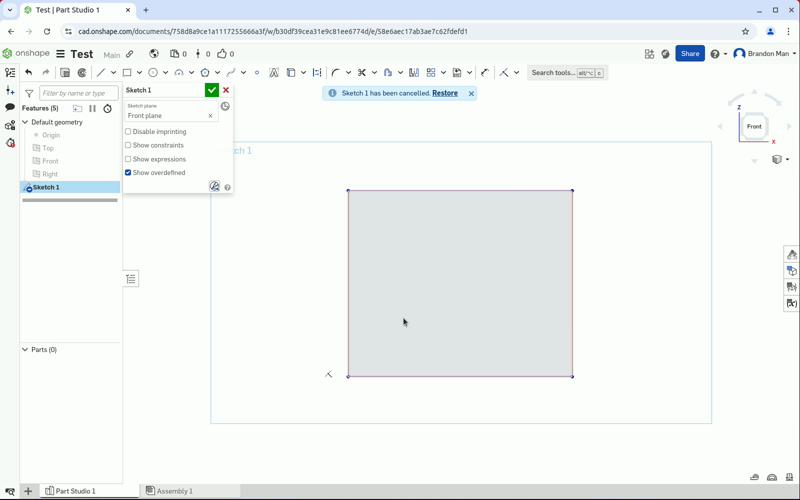
click(403, 317)
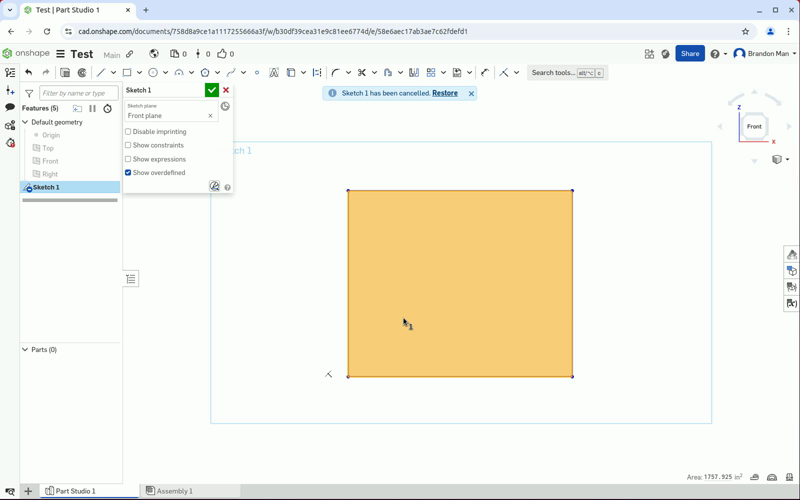
mouse_move(73, 352)
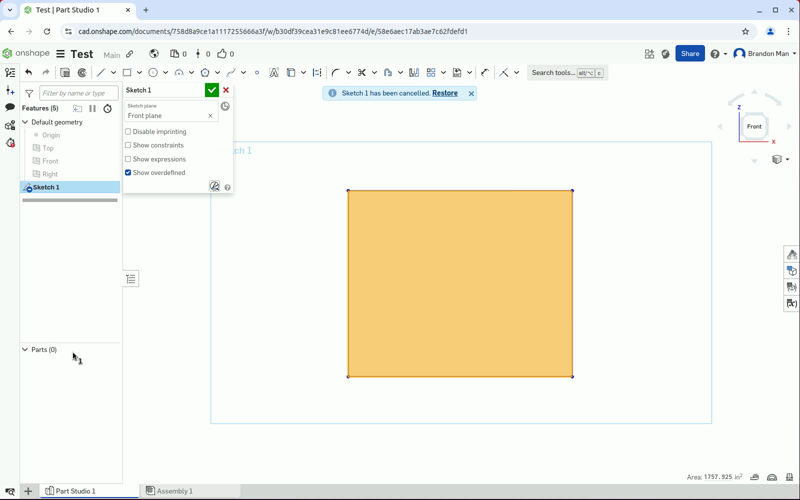
key(shift+y)
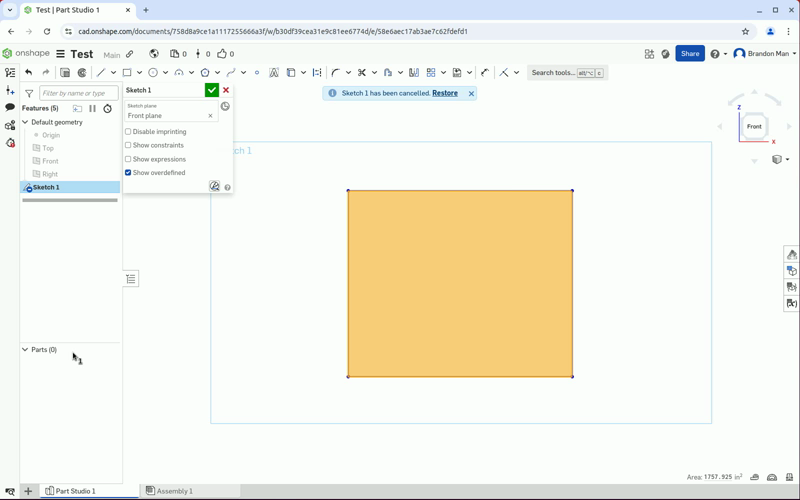
key(shift+e)
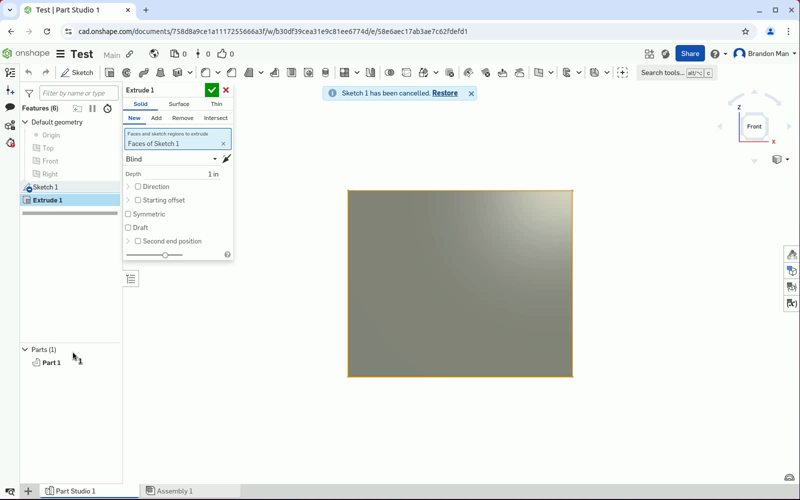
mouse_move(143, 106)
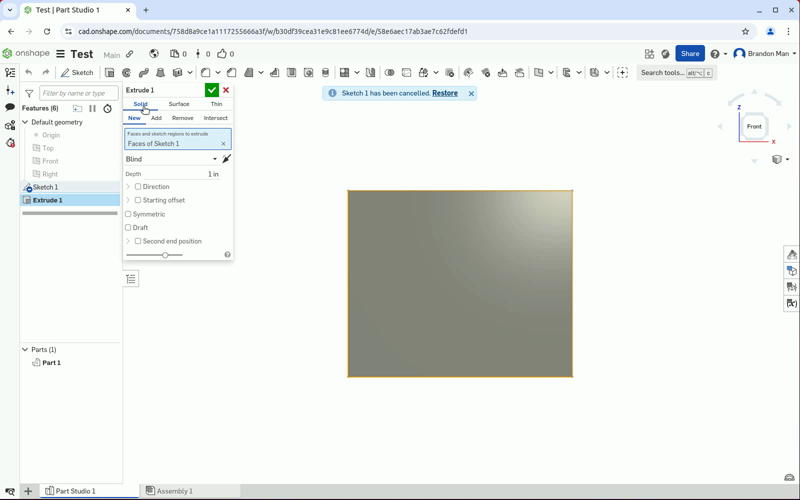
click(143, 106)
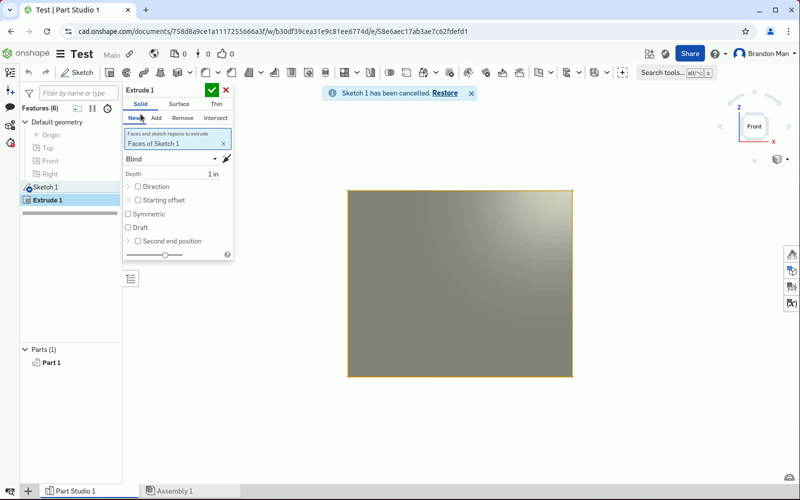
mouse_move(137, 120)
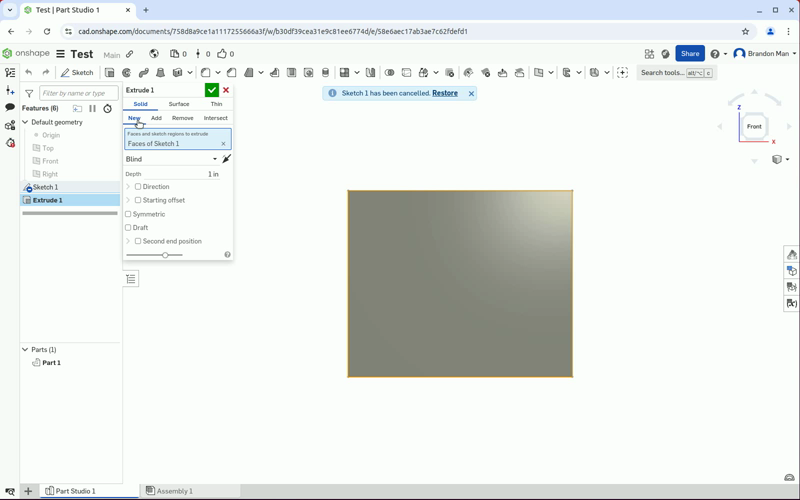
click(137, 120)
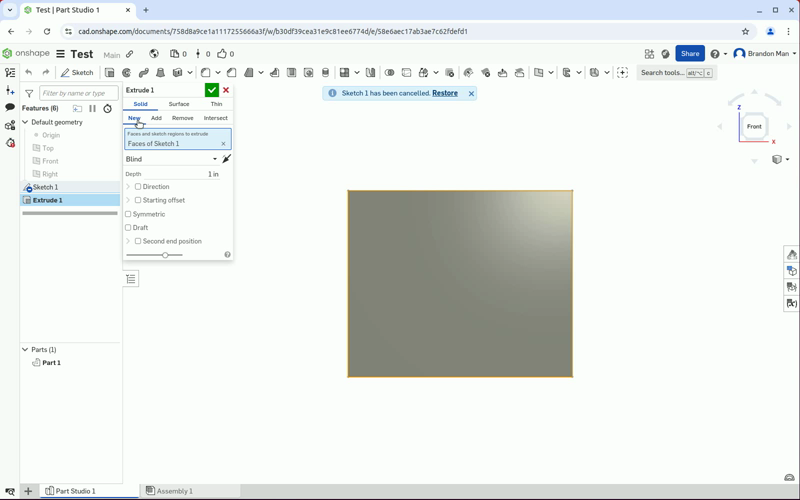
key(tab, 4)
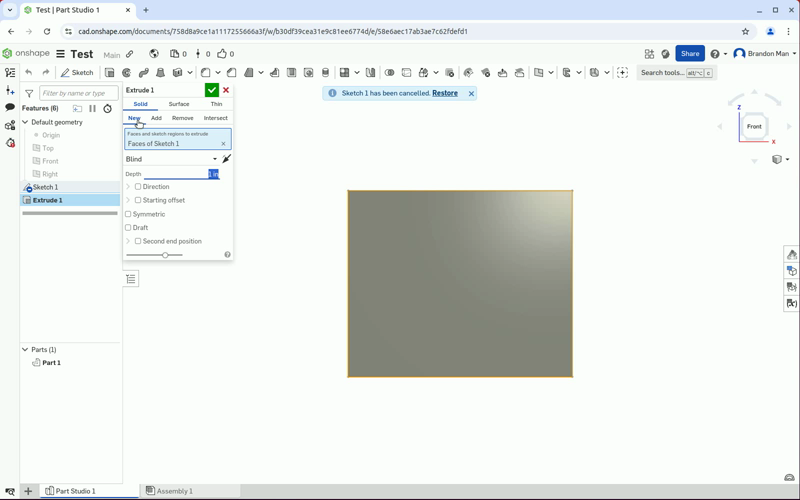
text(9.628)
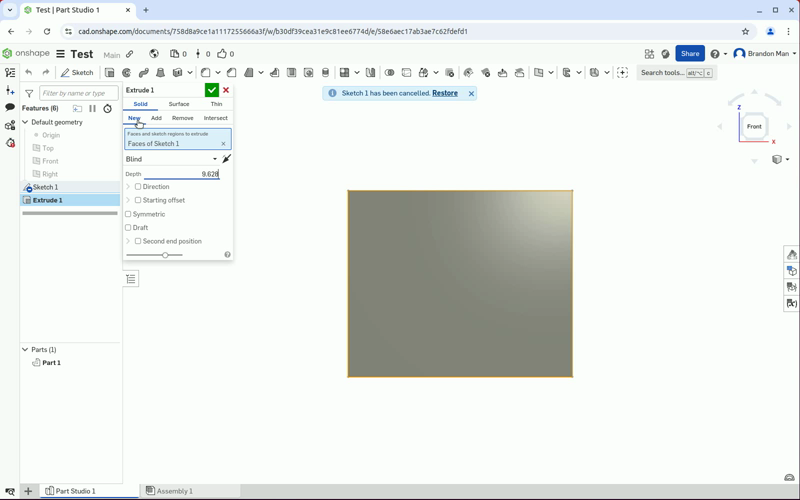
key(enter)
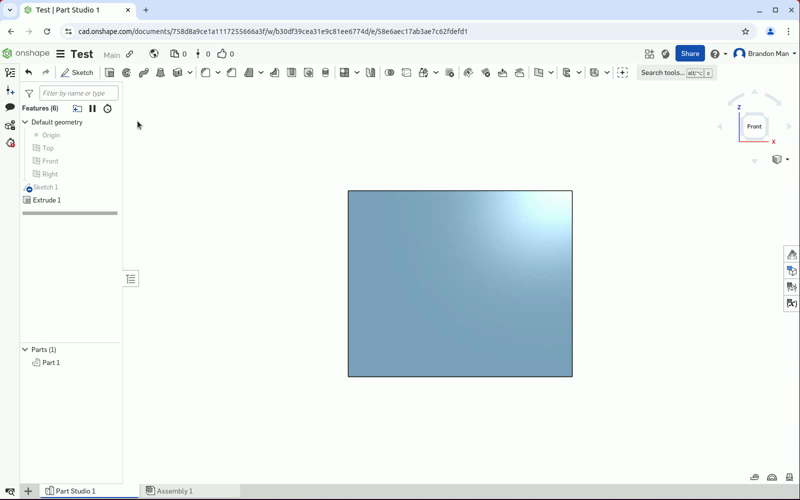
key(shift+h)
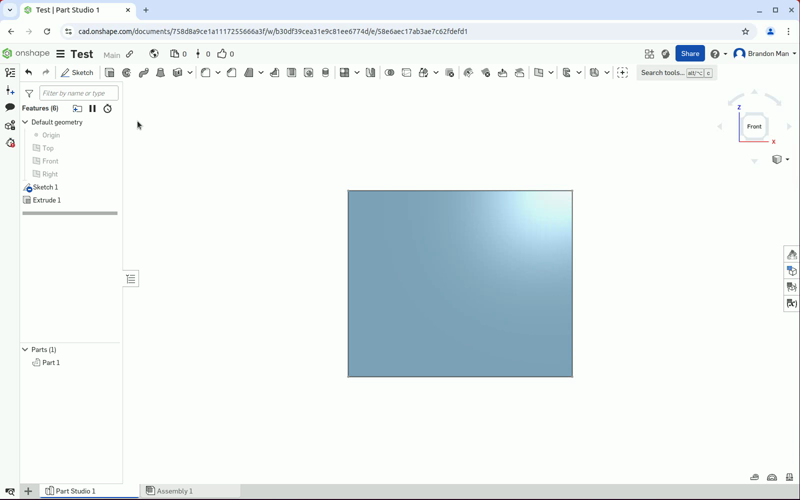
key(shift+h)
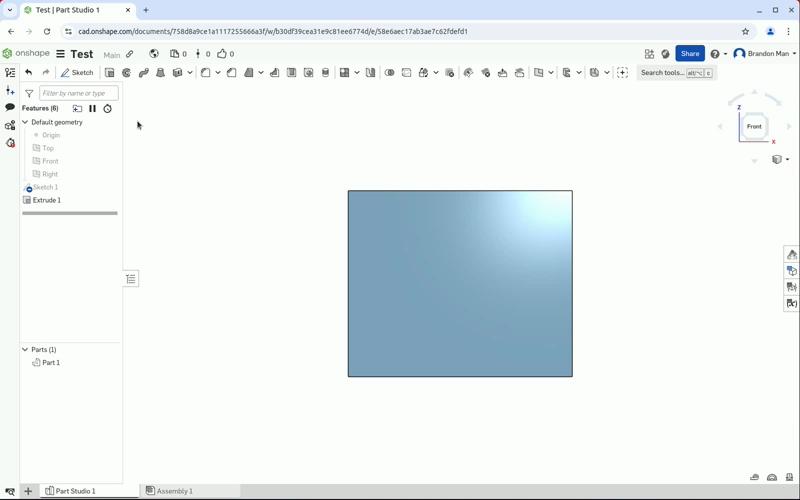
mouse_move(73, 189)
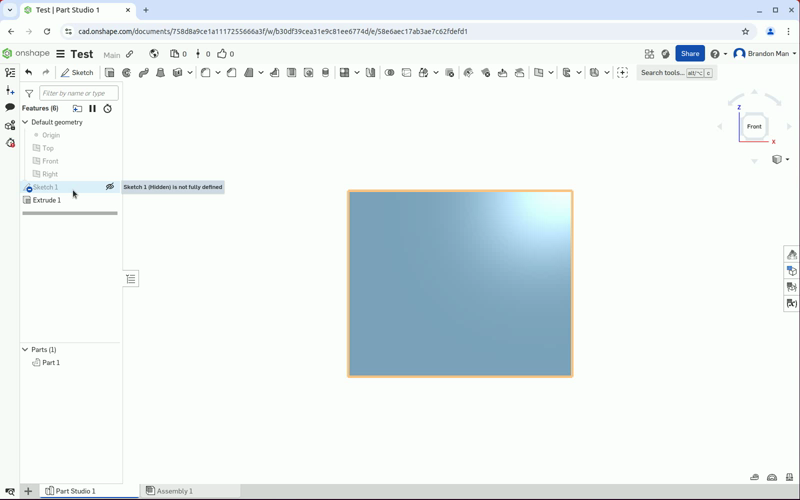
click(73, 189)
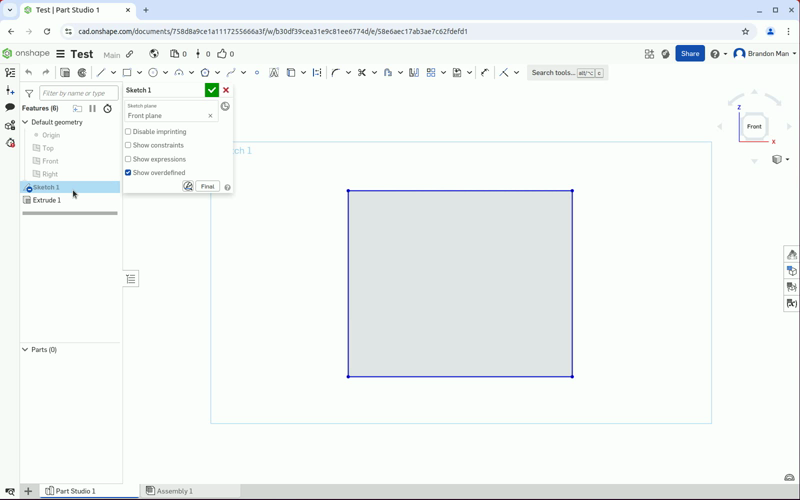
mouse_move(229, 92)
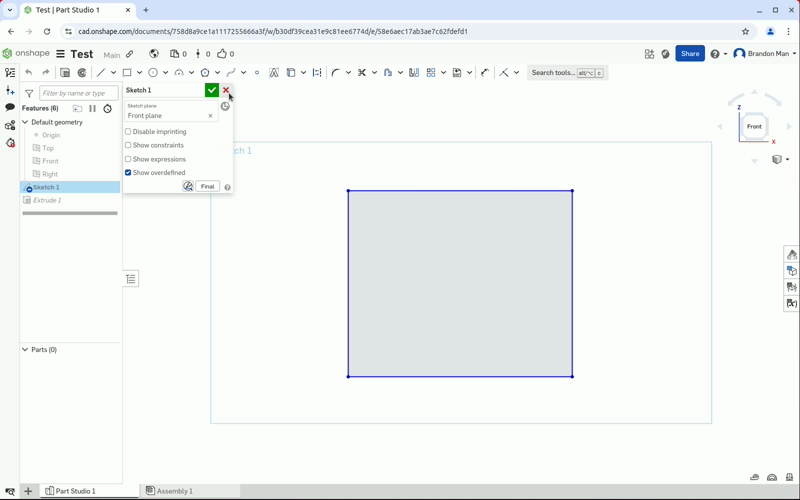
click(229, 92)
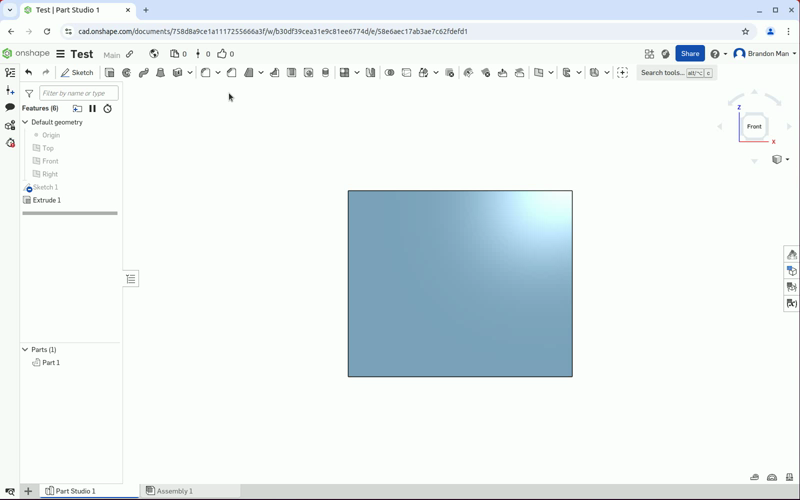
mouse_move(541, 75)
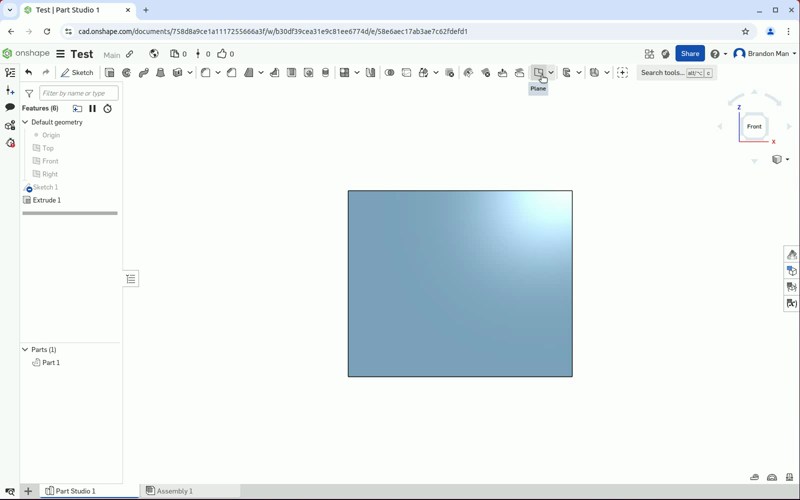
click(541, 75)
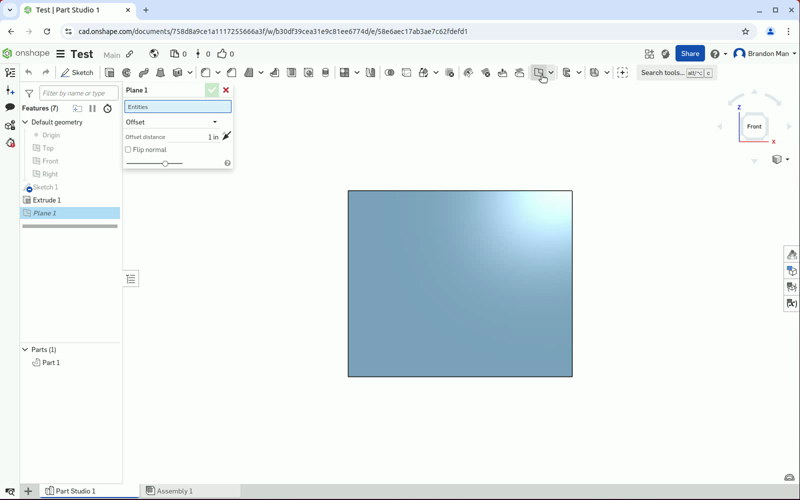
mouse_move(73, 163)
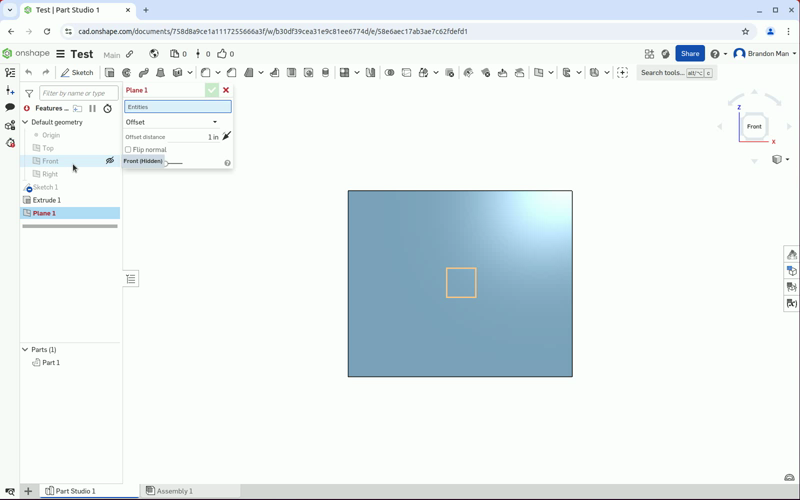
click(73, 163)
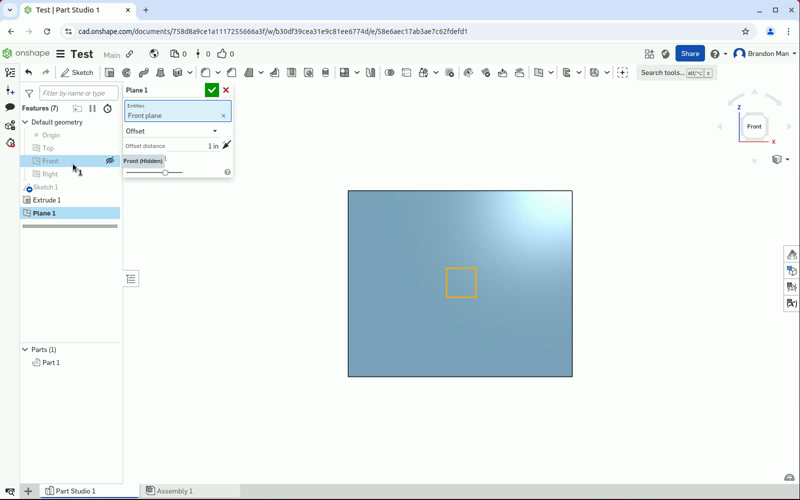
key(tab, 2)
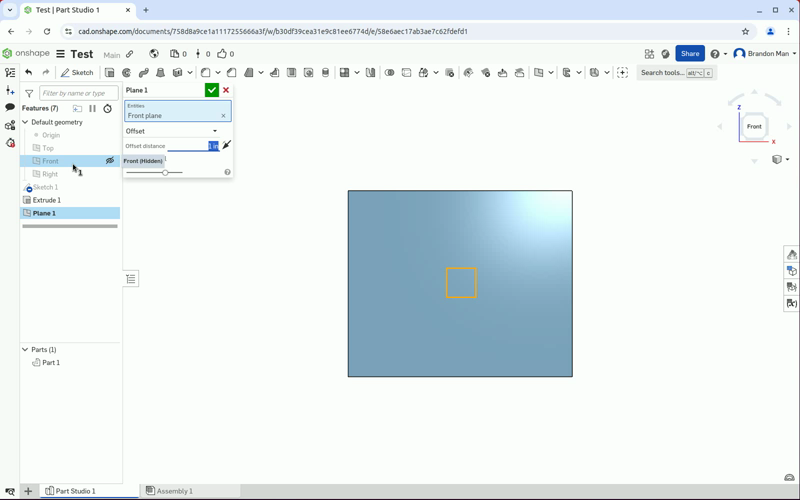
text(9.613)
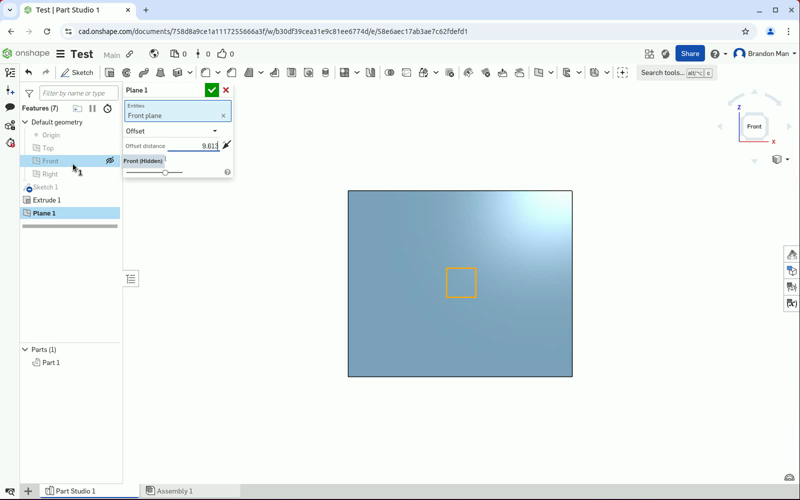
key(enter, 2)
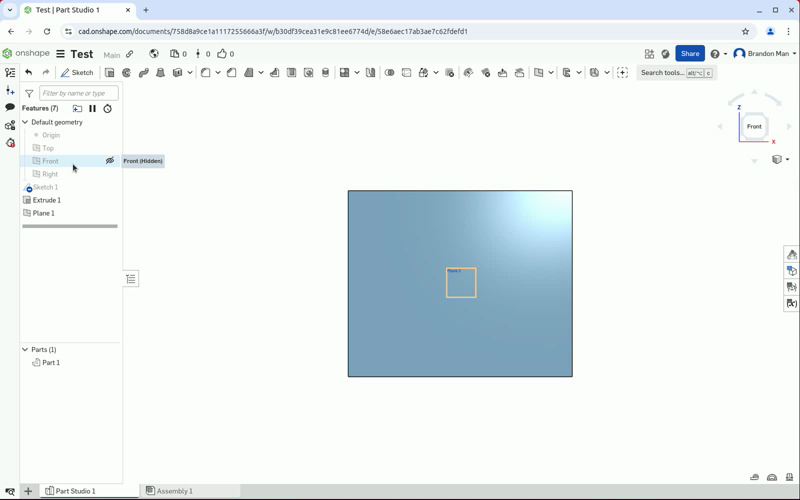
key(shift+s)
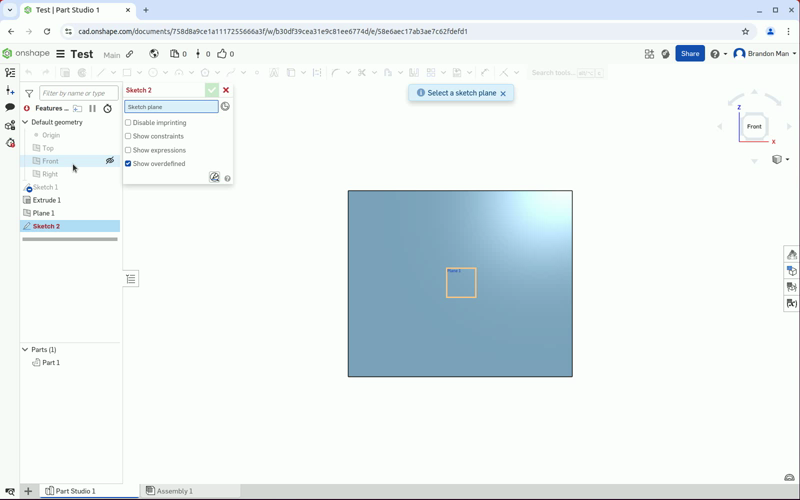
mouse_move(73, 215)
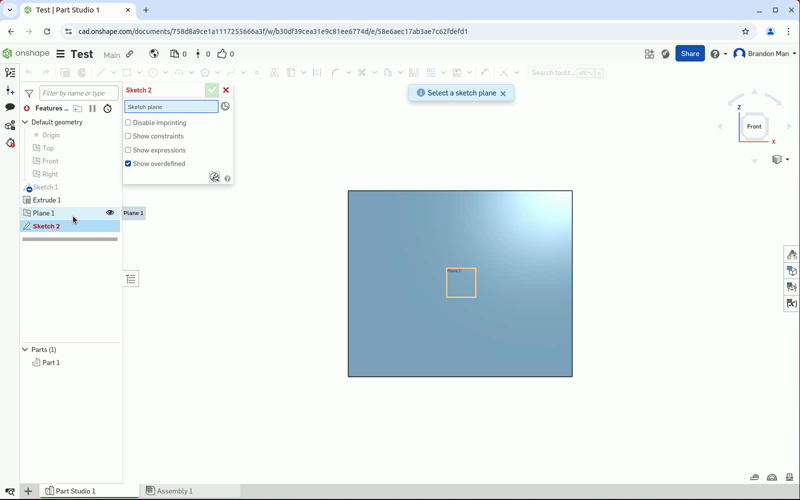
click(73, 215)
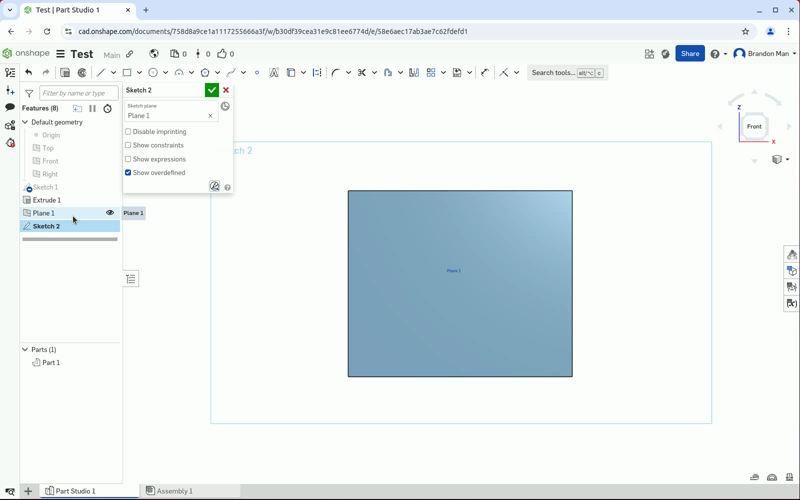
mouse_move(73, 352)
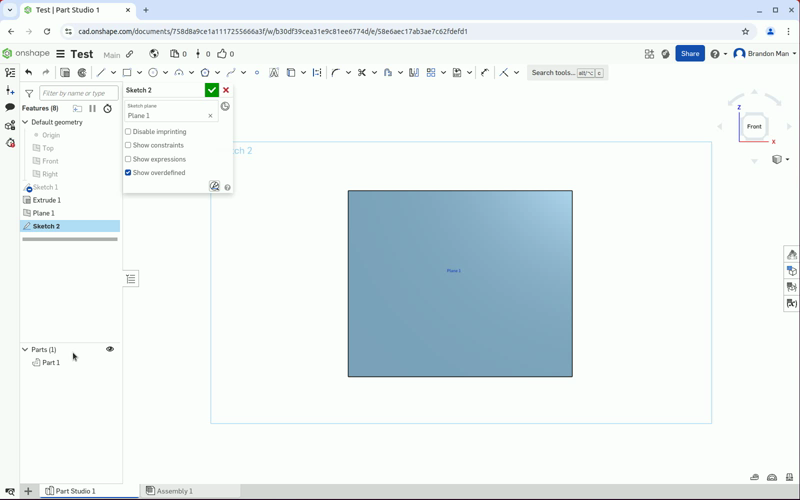
key(y)
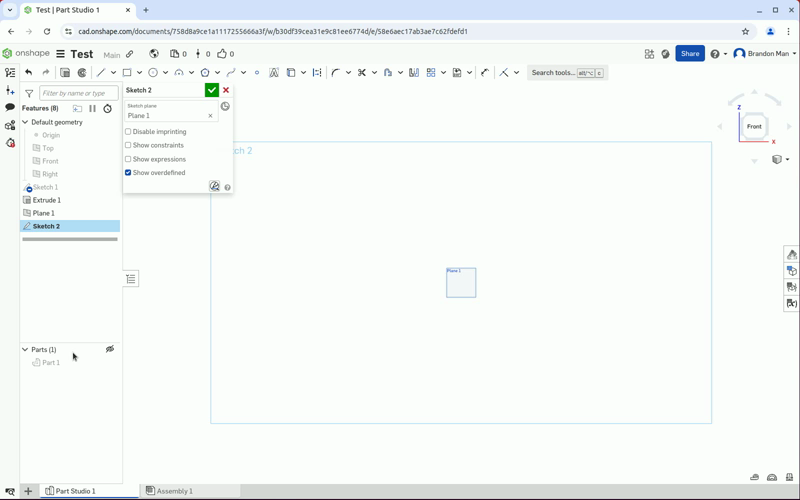
key(l)
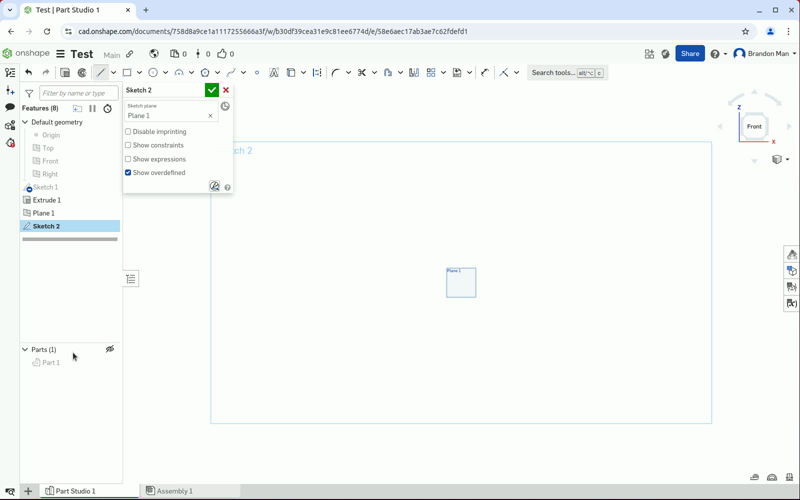
key_down(shift)
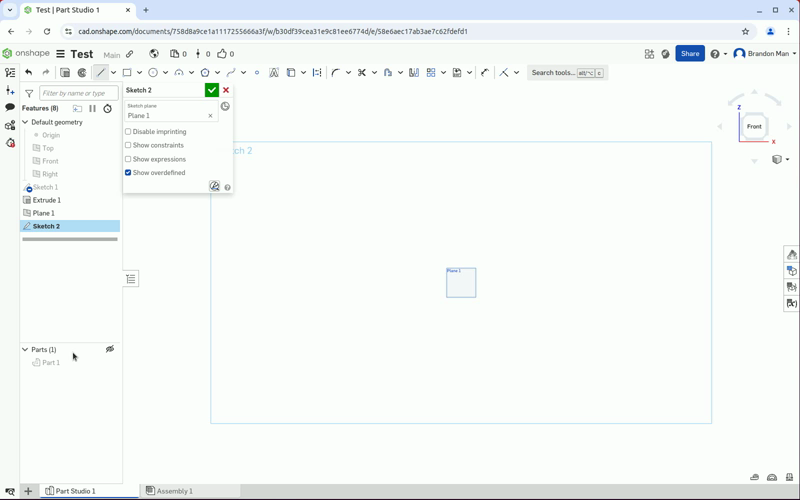
mouse_move(357, 367)
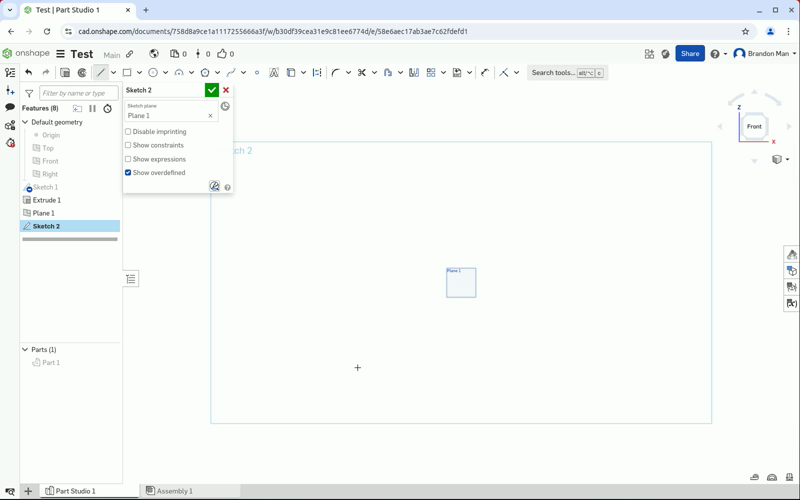
click(357, 367)
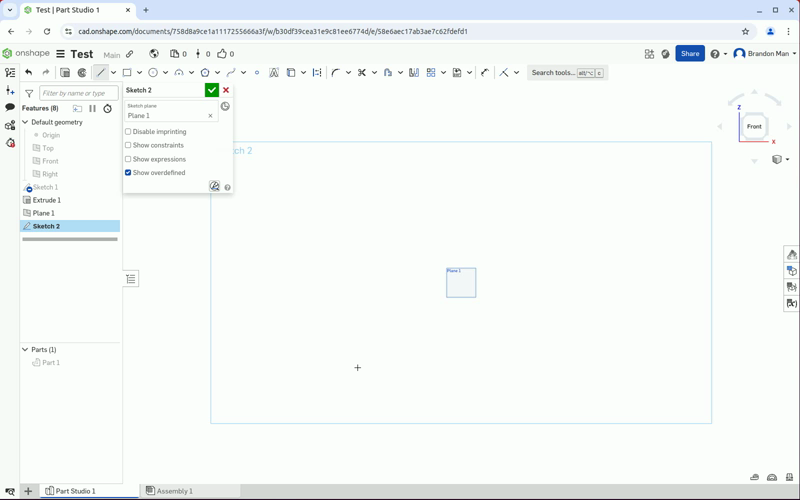
key_up(shift)
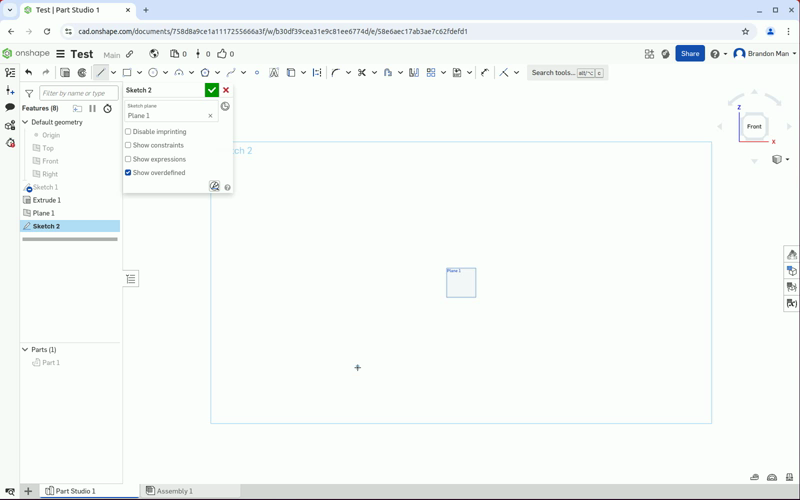
key_down(shift)
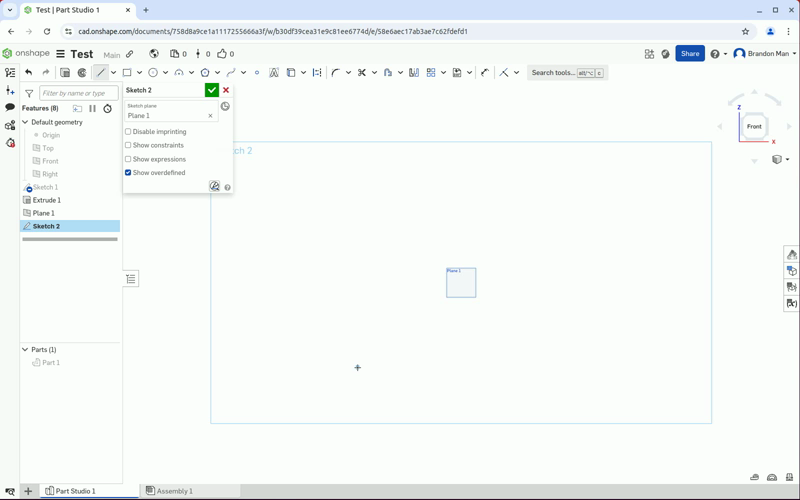
mouse_move(562, 367)
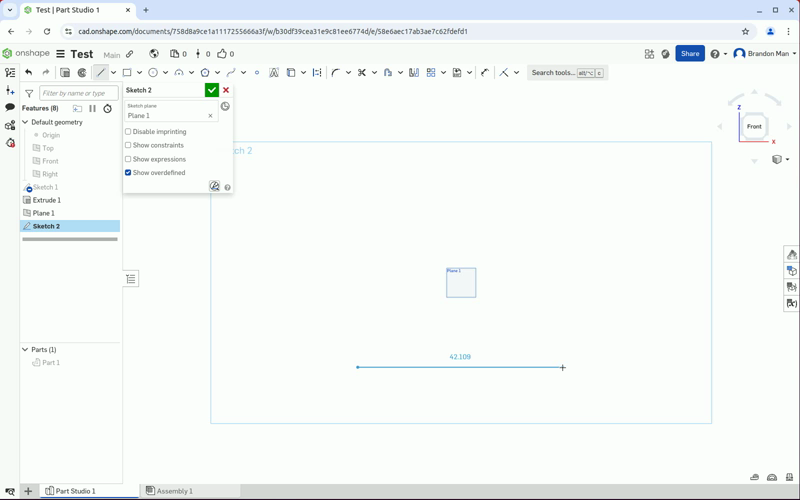
click(562, 367)
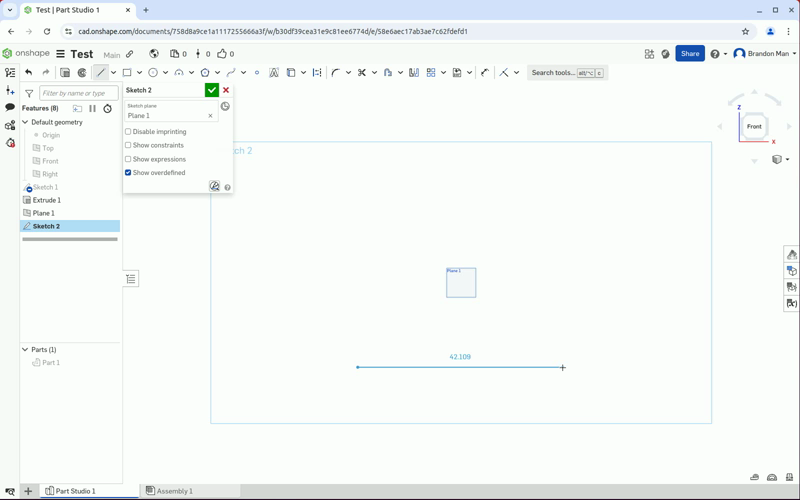
key_up(shift)
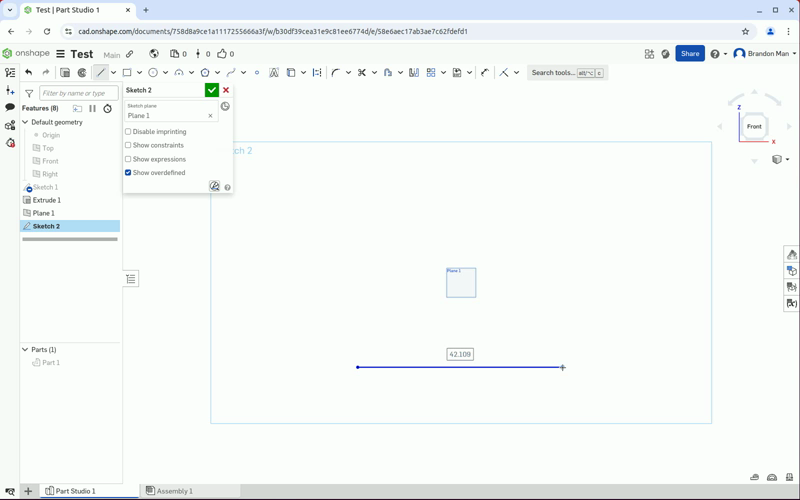
key_down(shift)
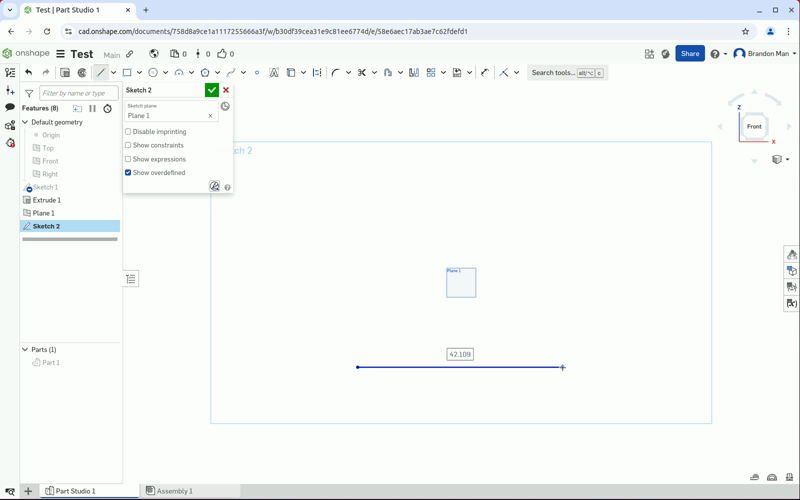
mouse_move(562, 198)
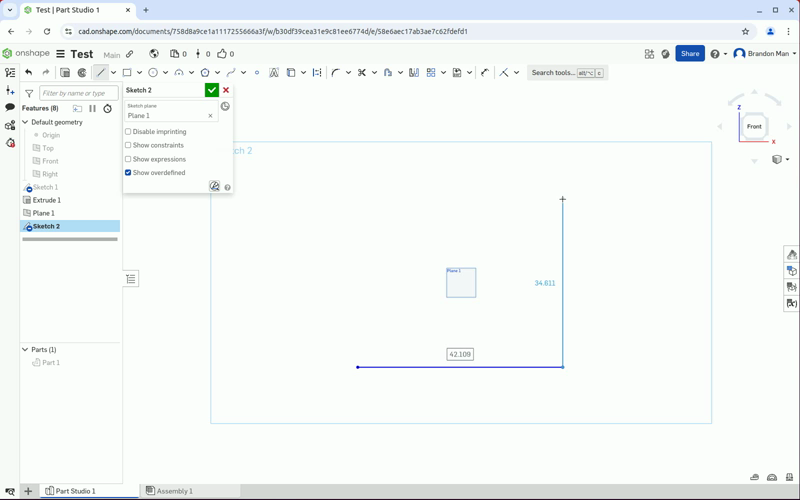
click(562, 198)
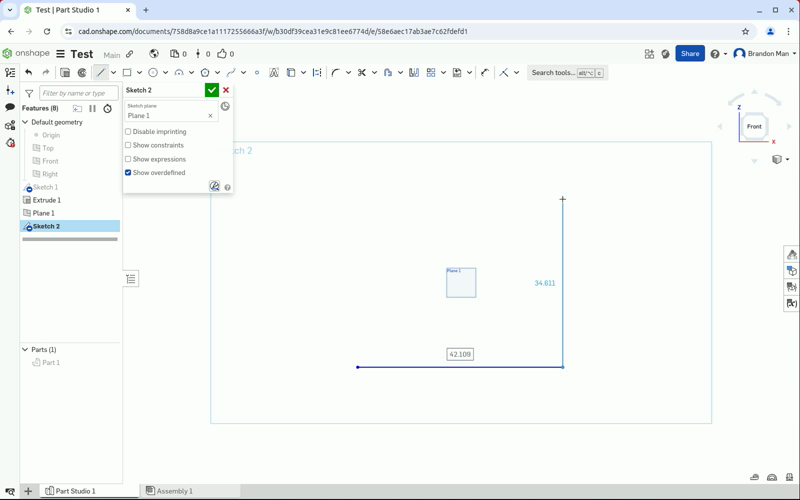
key_up(shift)
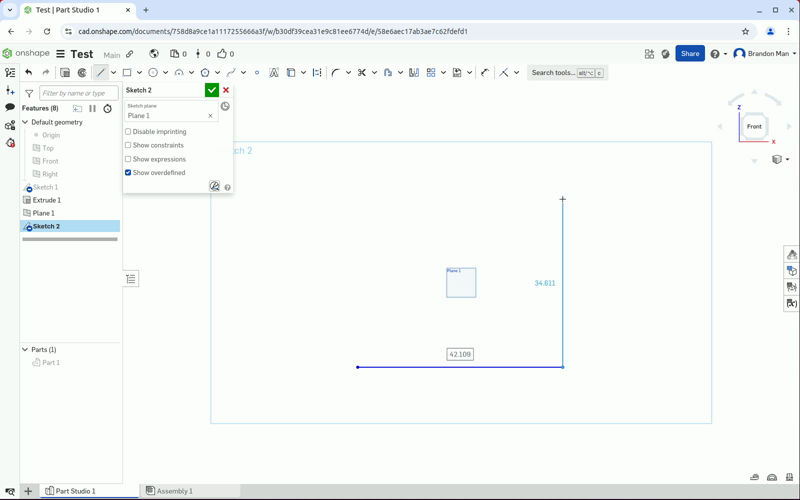
key_down(shift)
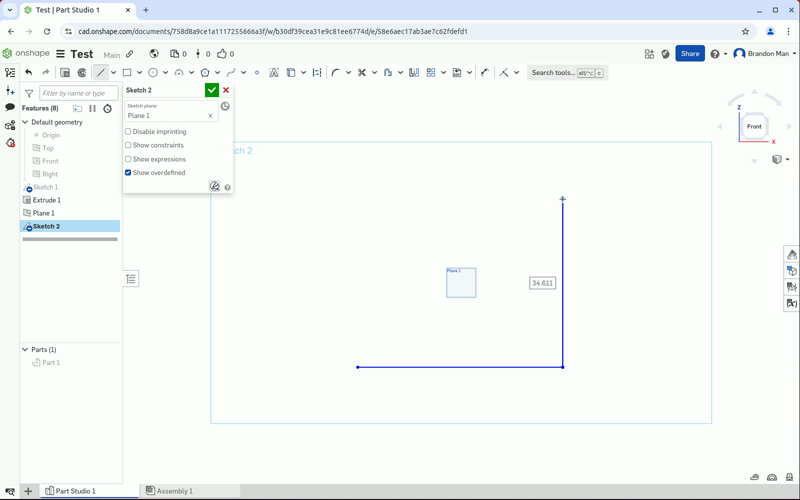
mouse_move(357, 198)
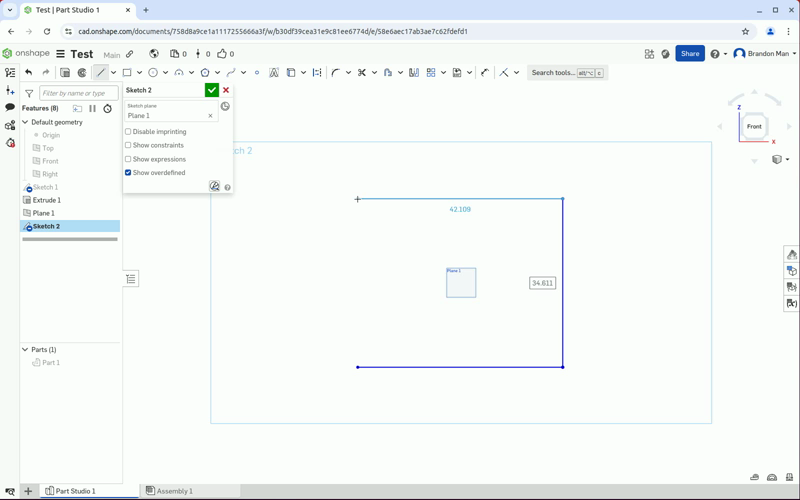
click(357, 198)
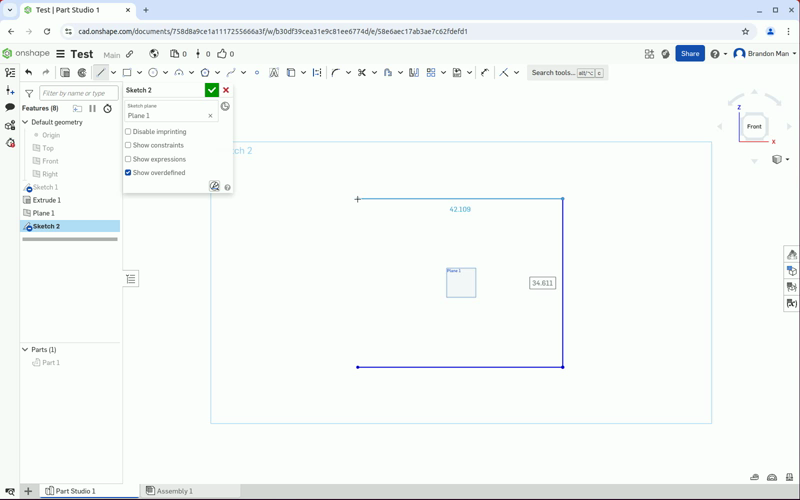
key_up(shift)
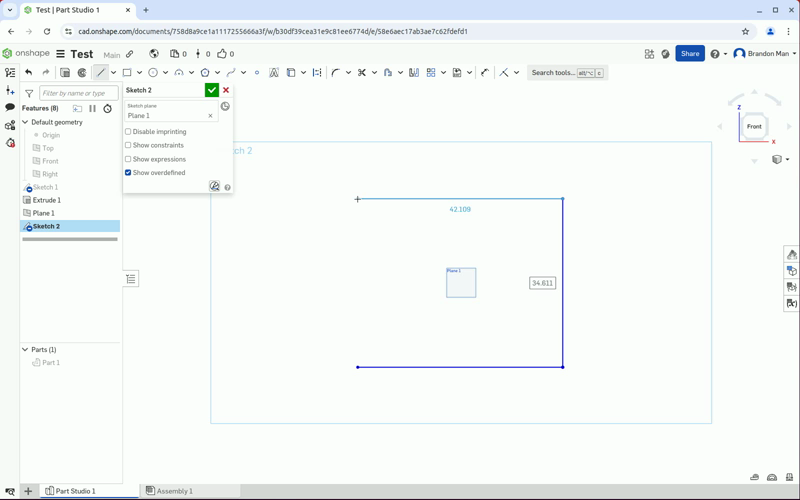
key_down(shift)
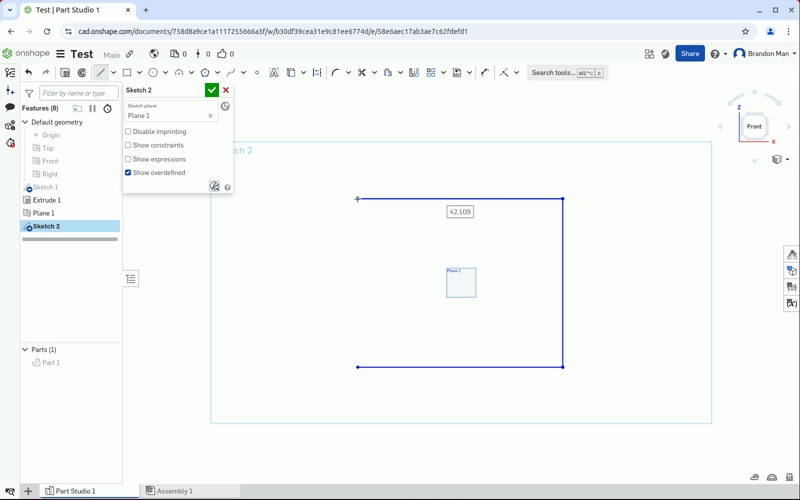
mouse_move(357, 367)
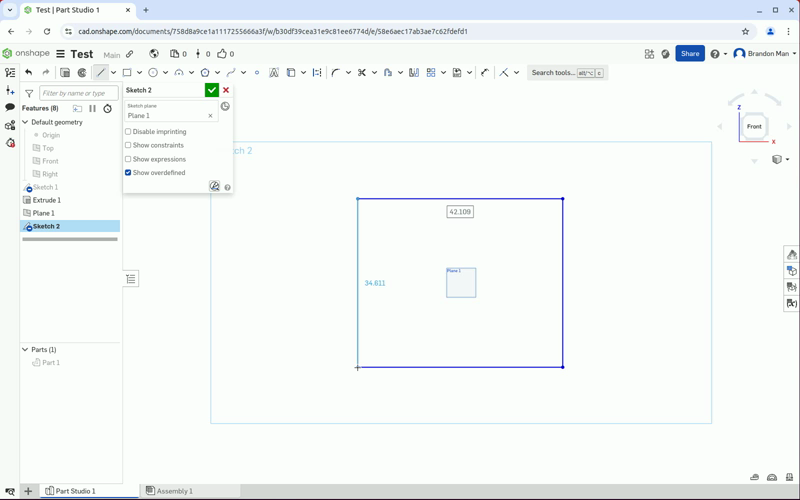
key_up(shift)
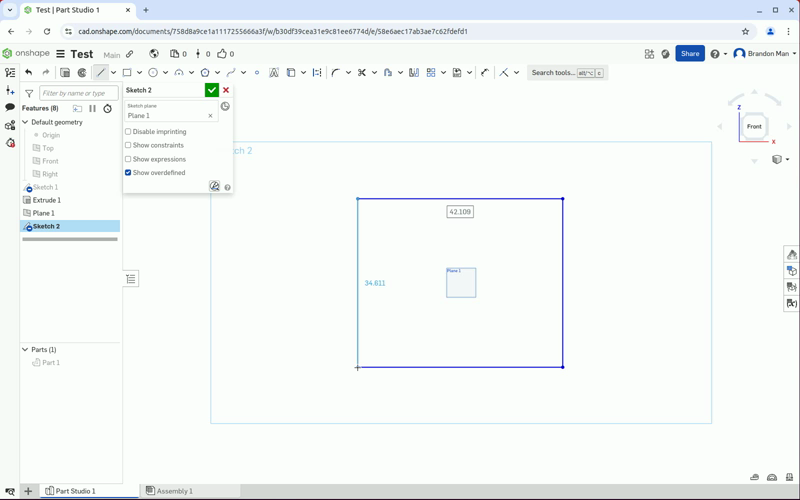
click(357, 367)
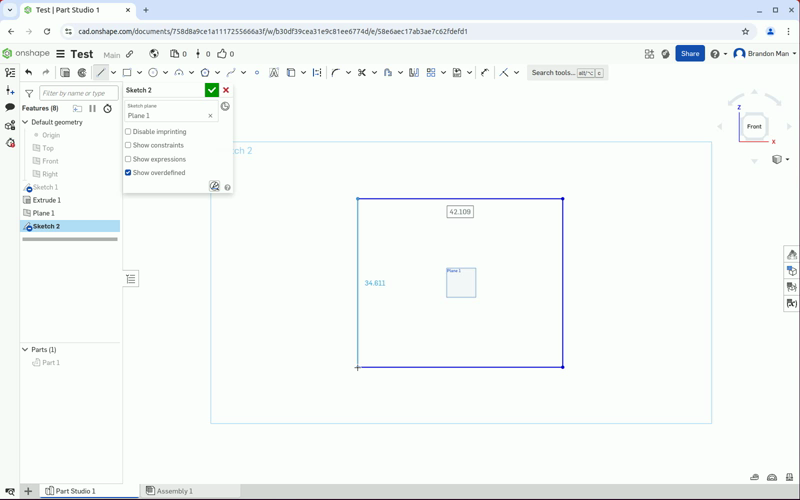
key(esc)
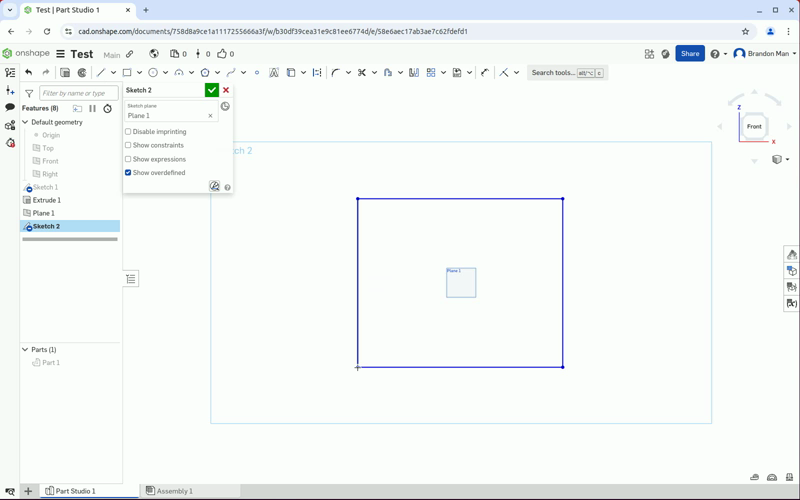
mouse_move(422, 226)
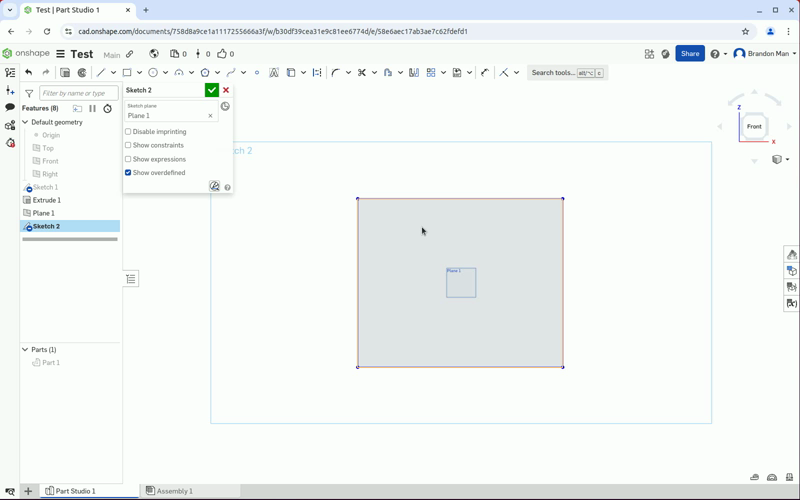
click(422, 226)
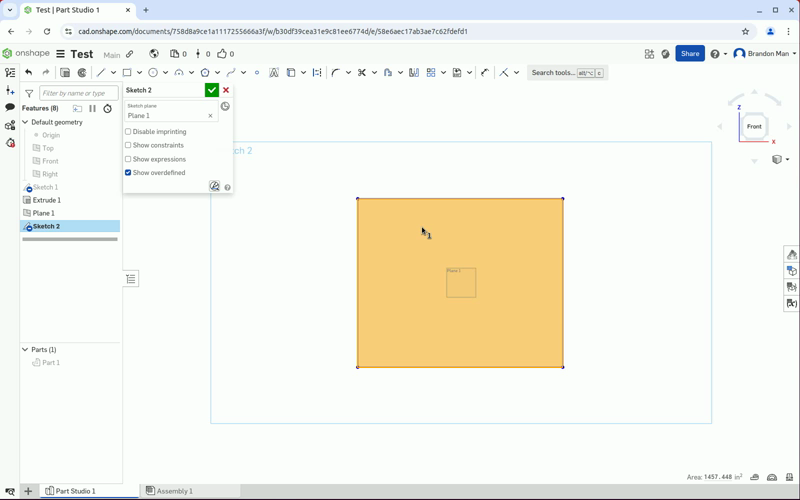
mouse_move(73, 352)
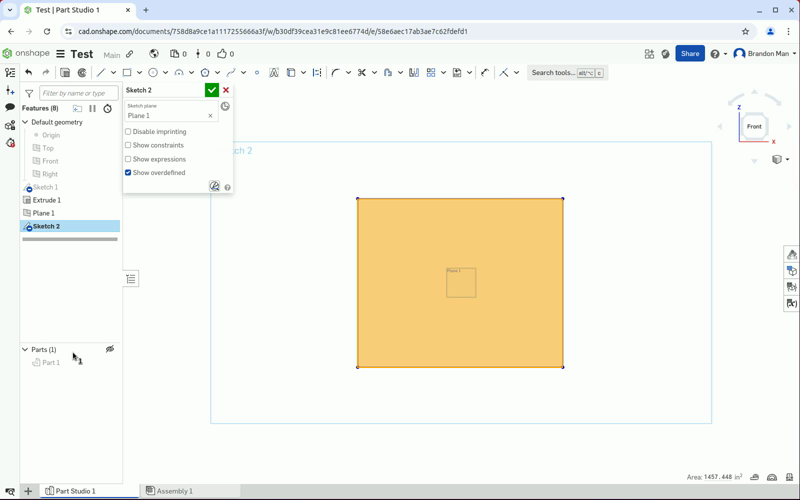
key(shift+y)
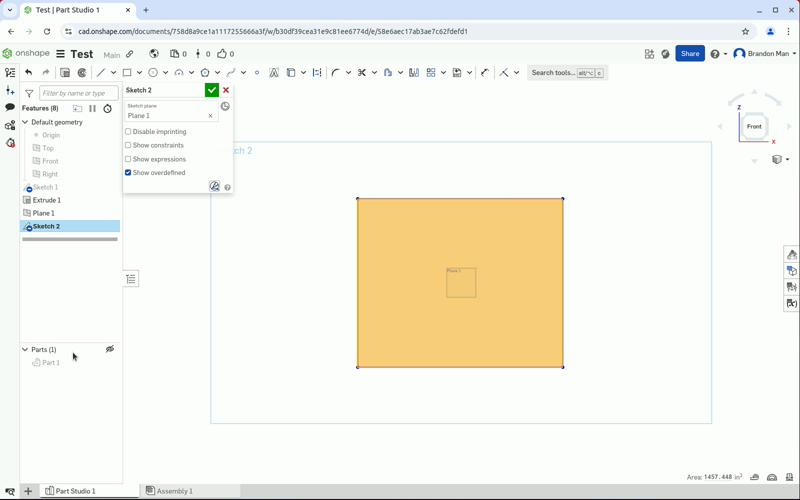
key(shift+e)
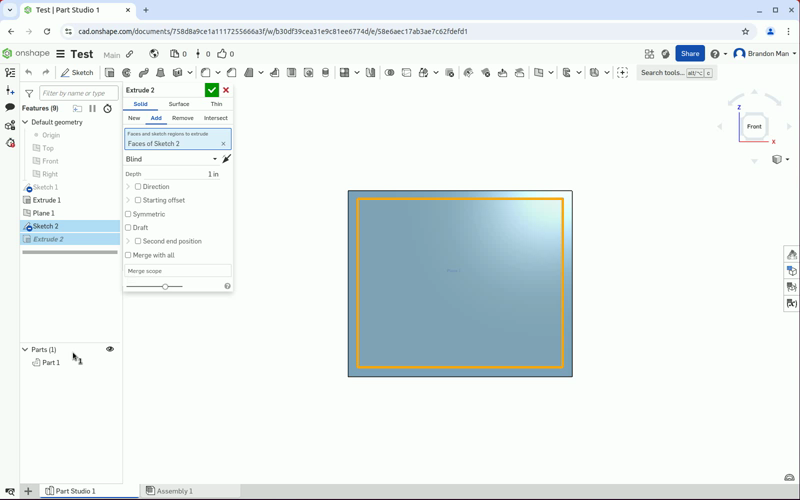
mouse_move(143, 106)
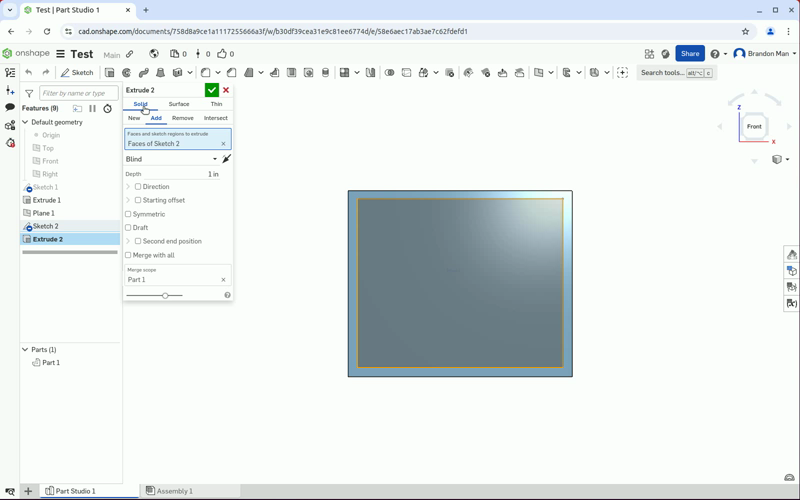
click(143, 106)
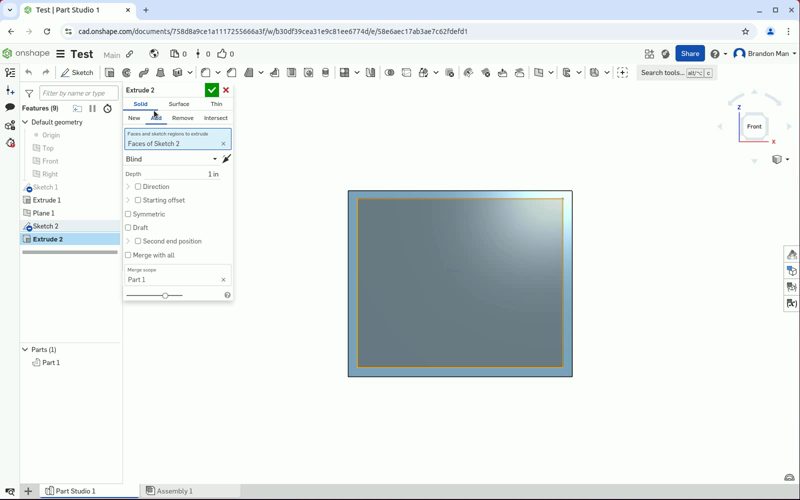
mouse_move(186, 120)
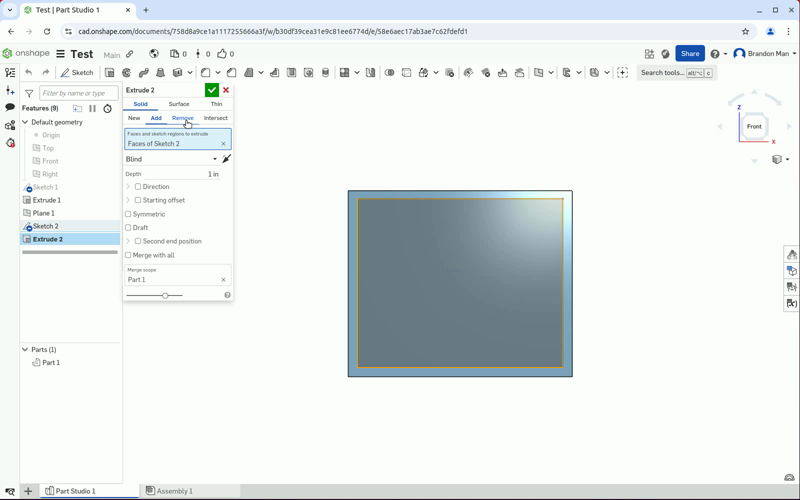
click(186, 120)
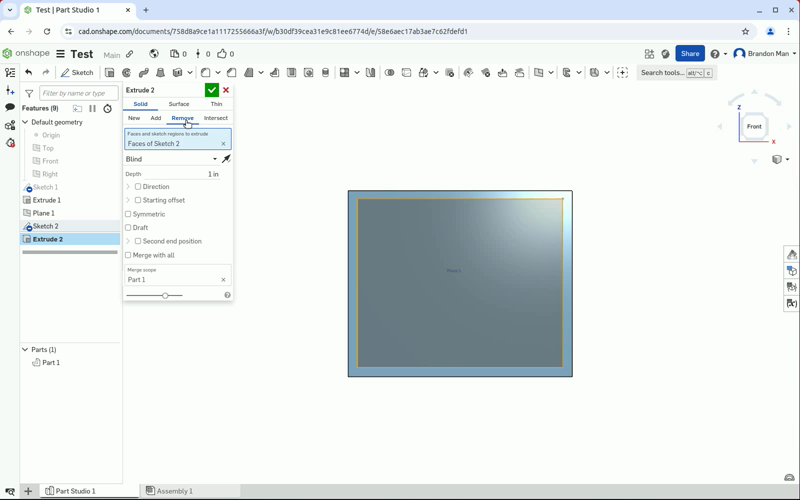
key(tab, 4)
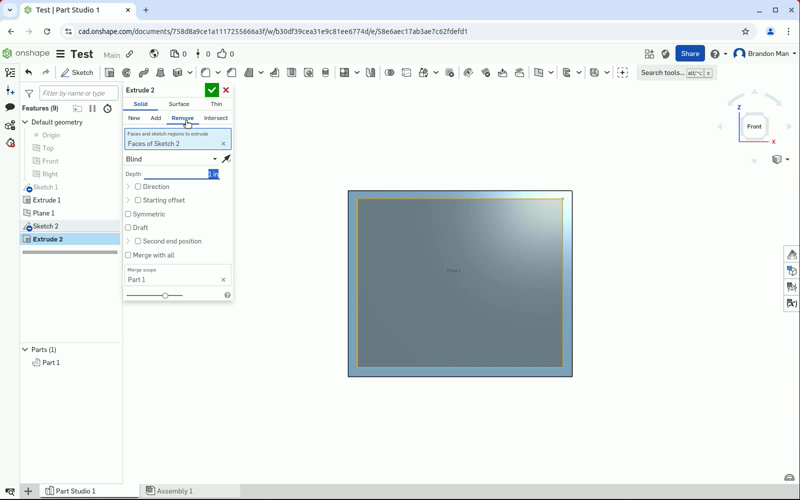
text(7.703)
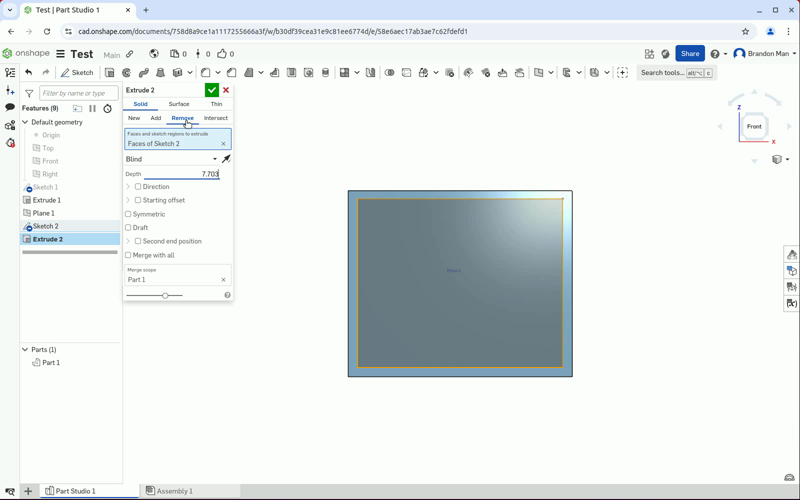
key(tab, 6)
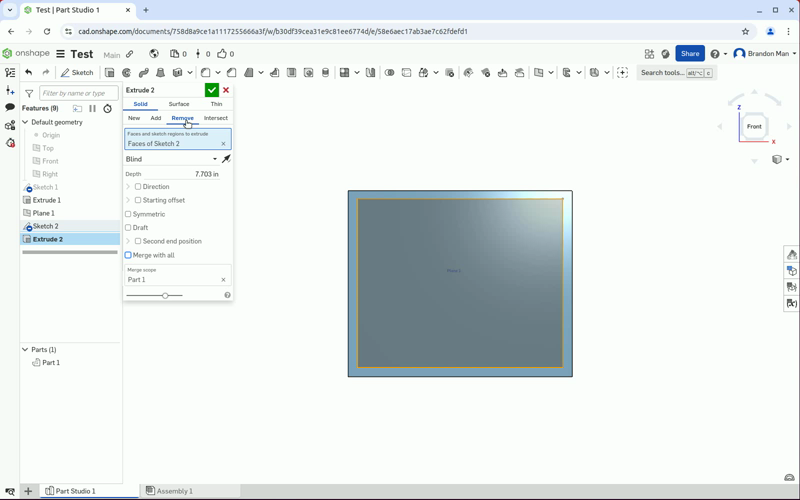
key(space)
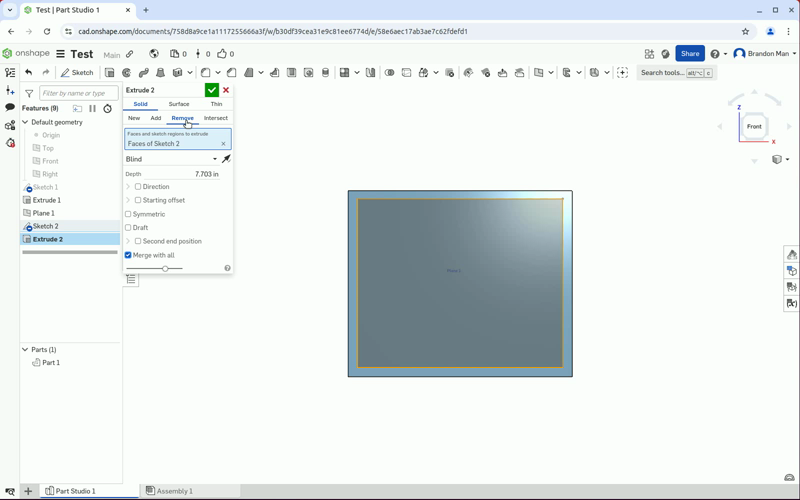
key(enter)
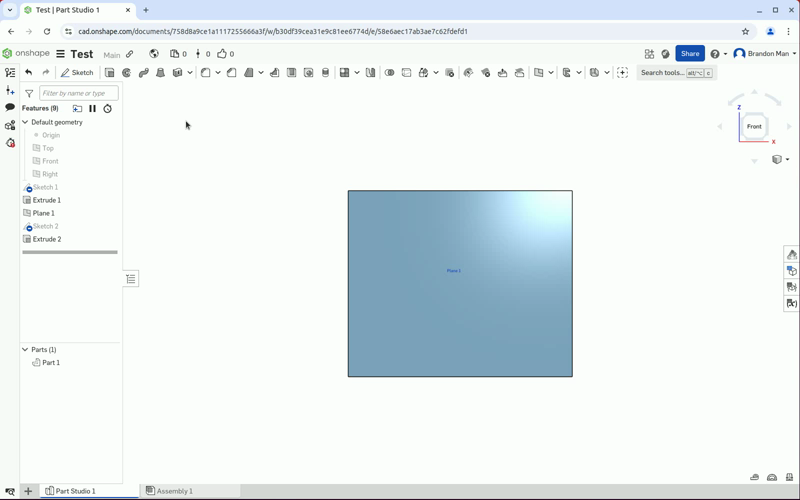
key(shift+h)
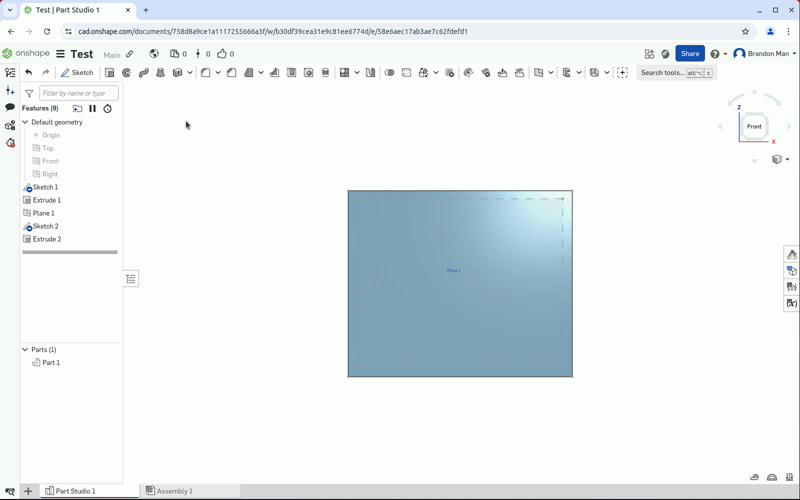
key(shift+h)
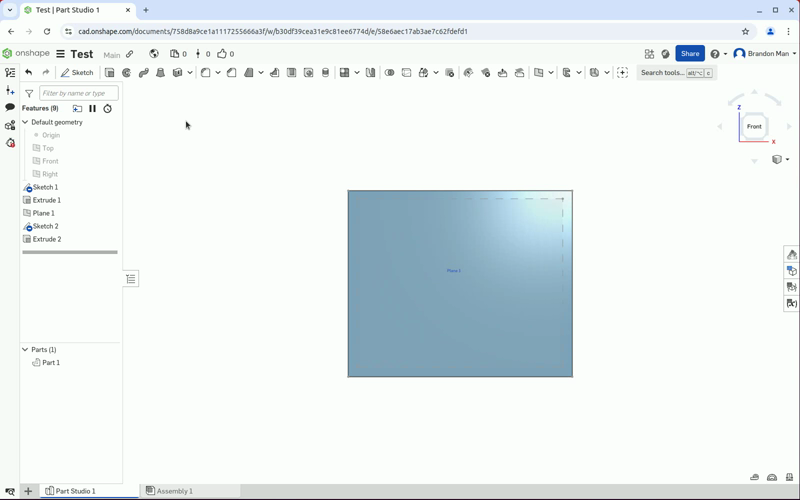
key(shift+7)
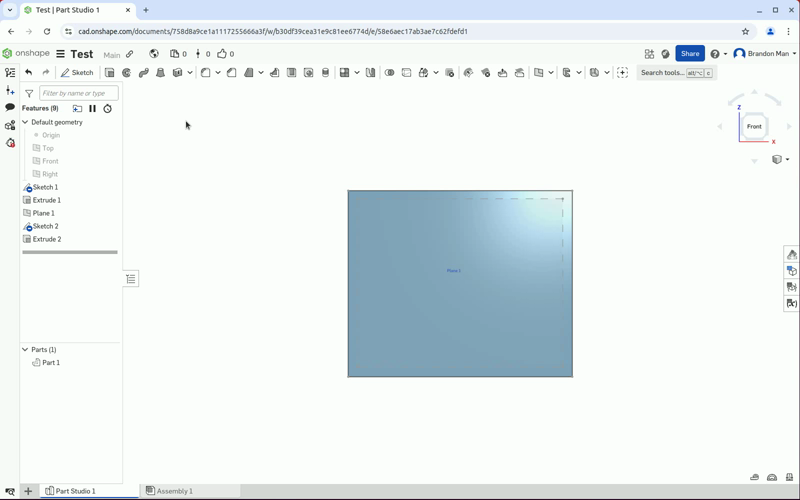
key(left, 2)
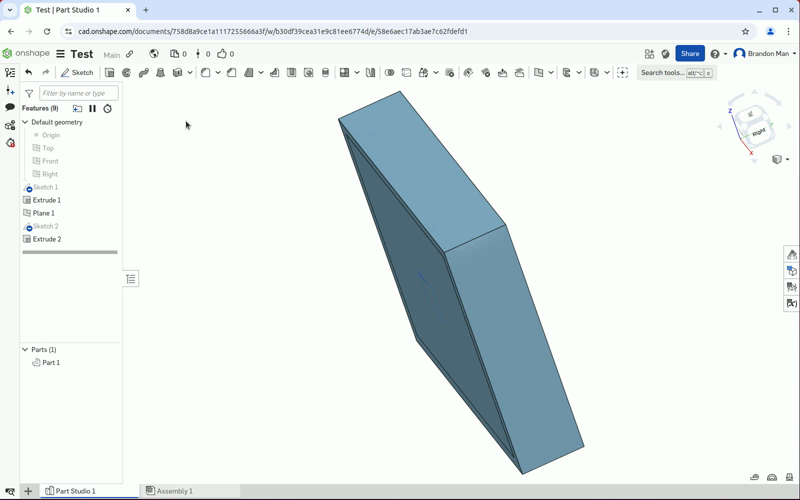
key(down, 2)
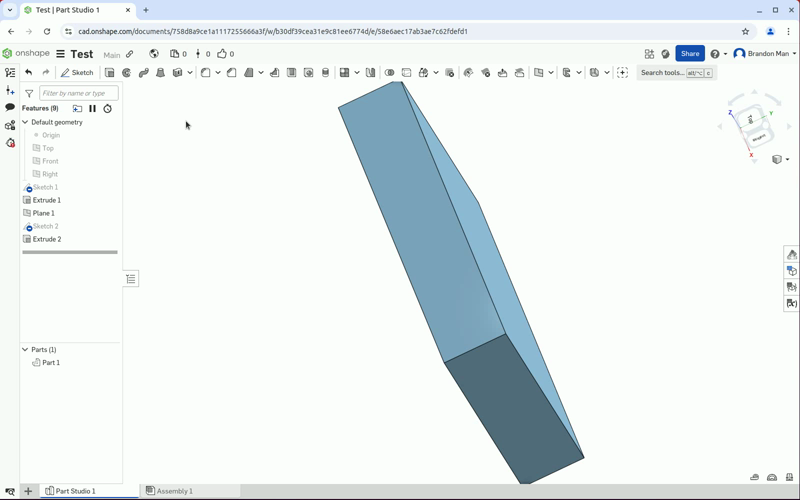
key(up, 2)
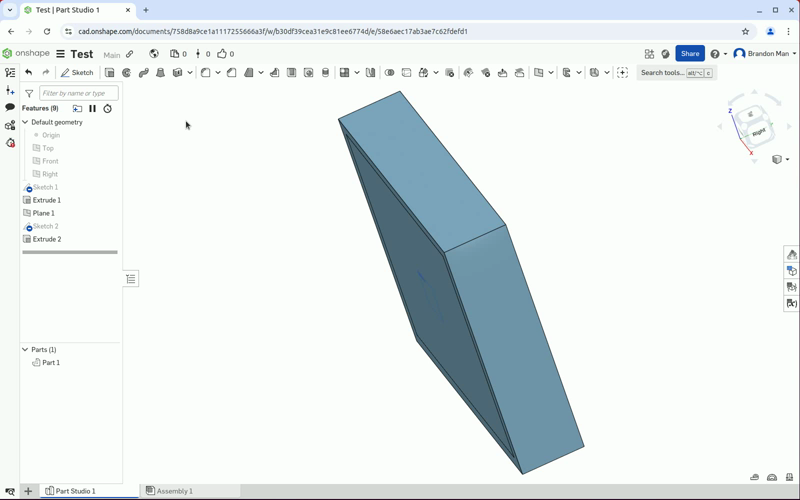
key(right, 2)
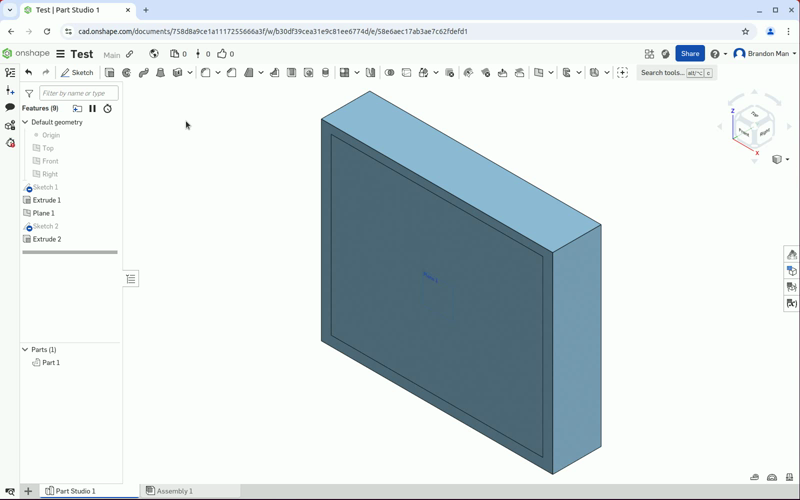
mouse_move(73, 189)
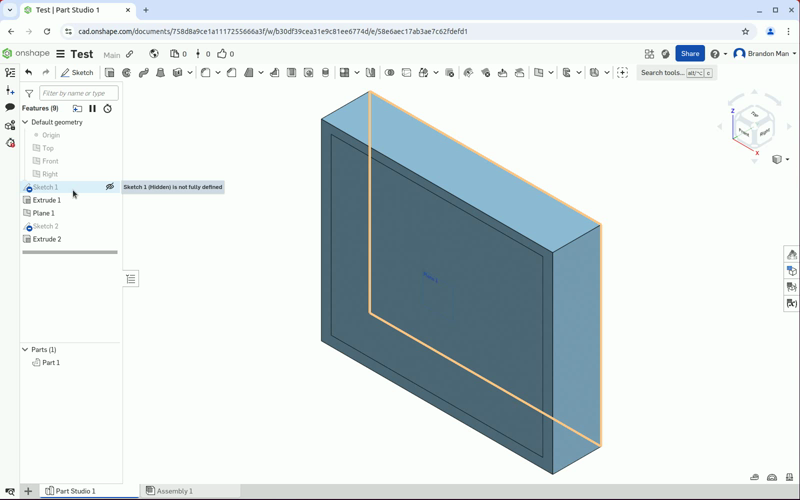
click(73, 189)